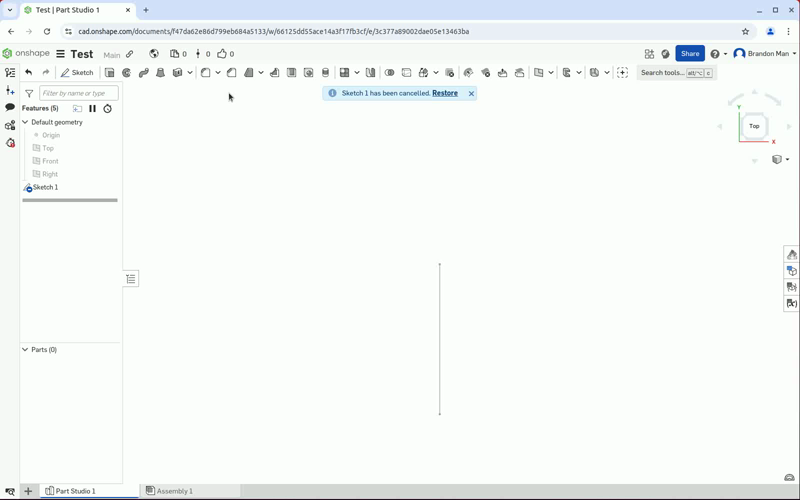
key(shift+h)
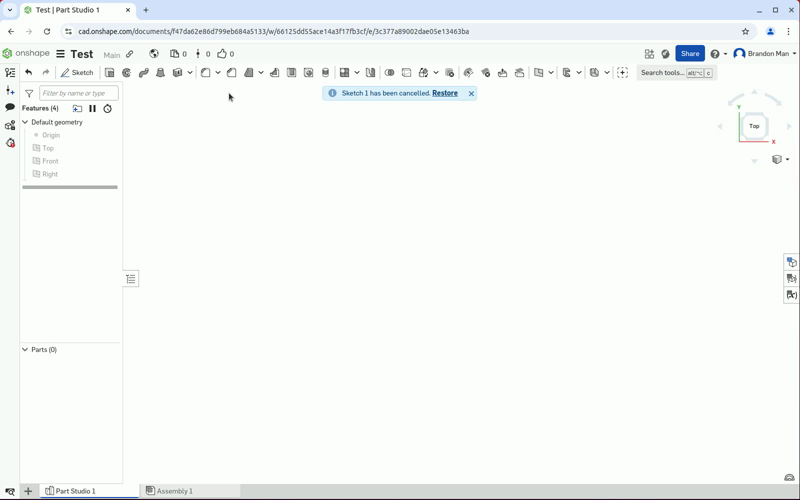
mouse_move(73, 352)
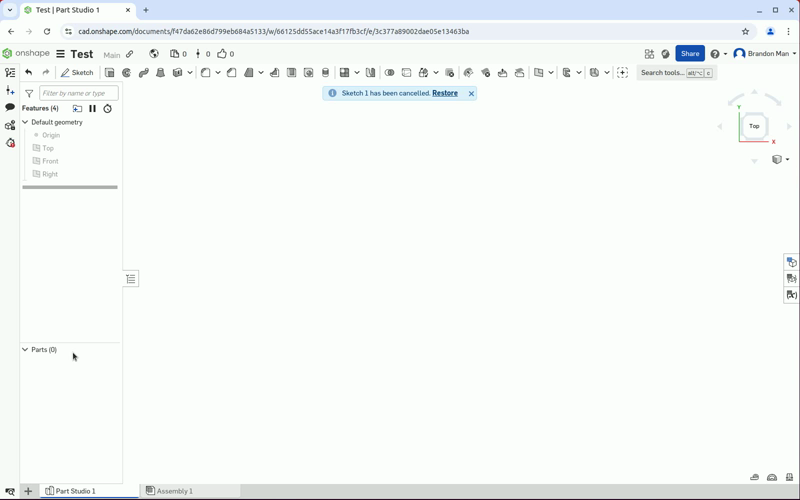
key(y)
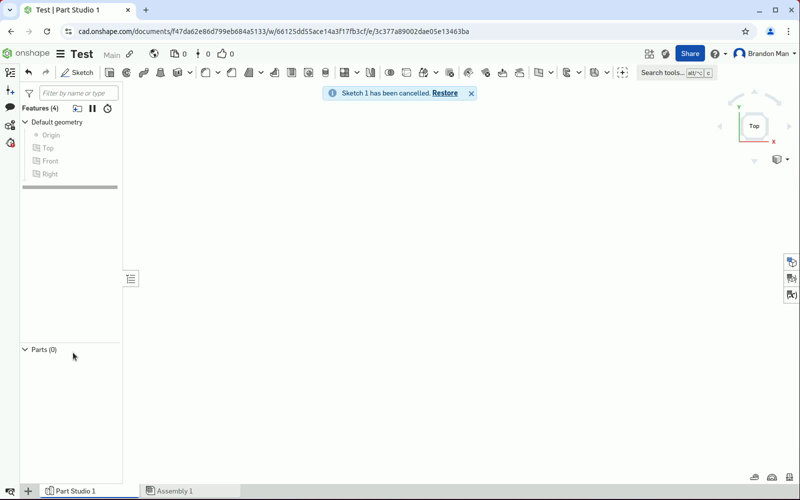
key(shift+p)
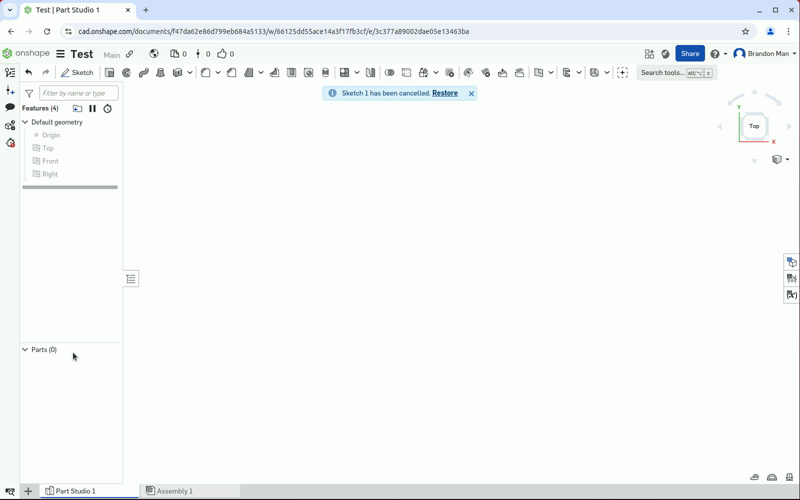
key(space)
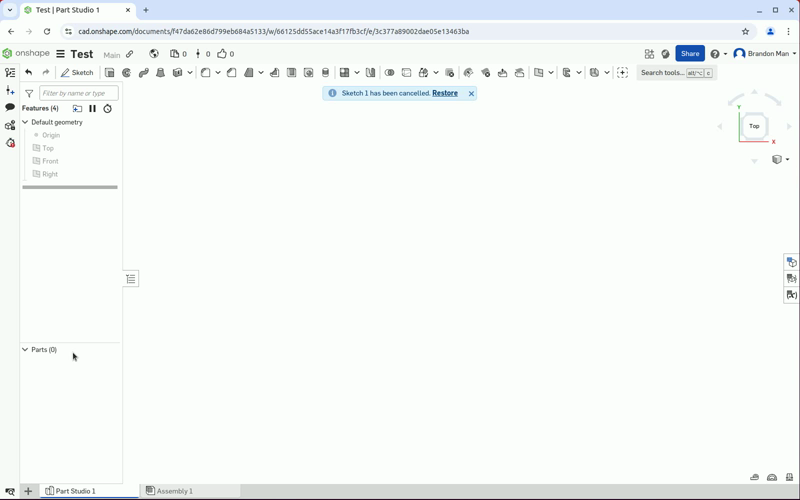
key_down(shift)
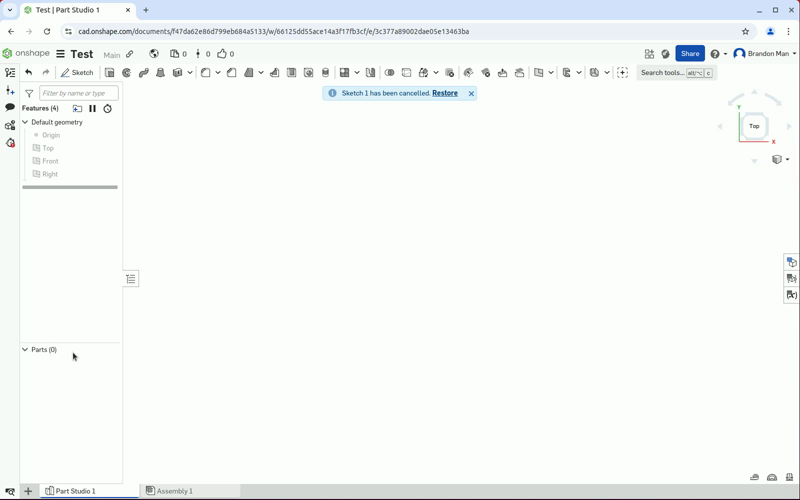
key(up)
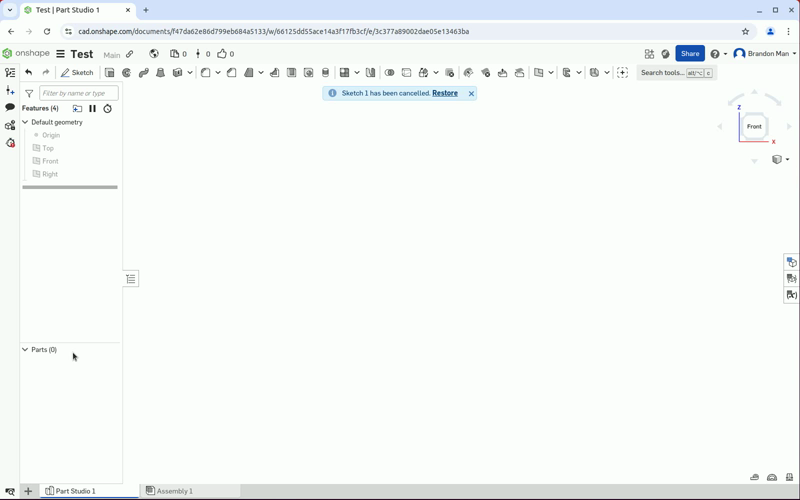
key_up(shift)
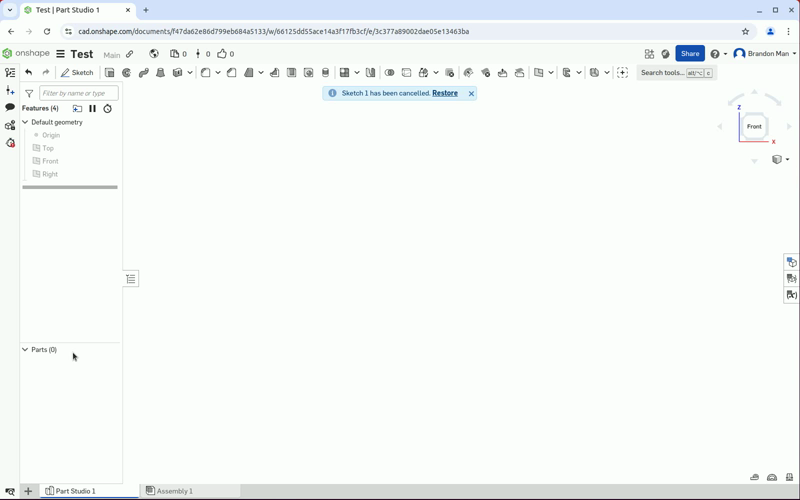
mouse_move(73, 352)
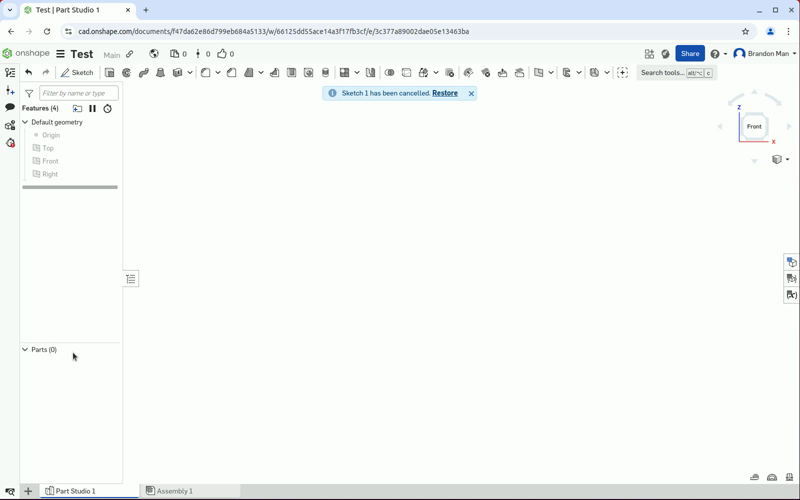
key(shift+y)
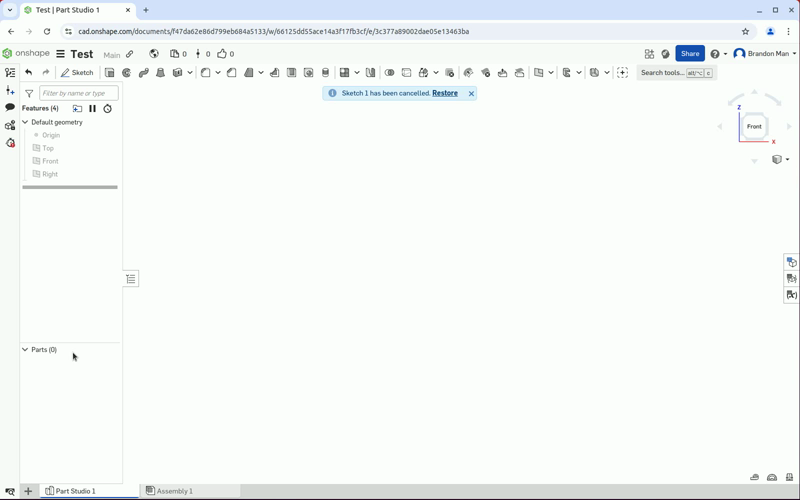
key(shift+s)
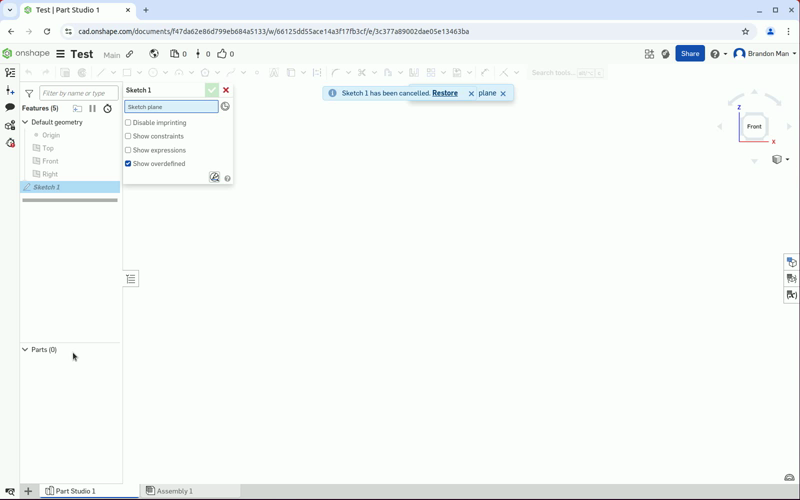
mouse_move(73, 163)
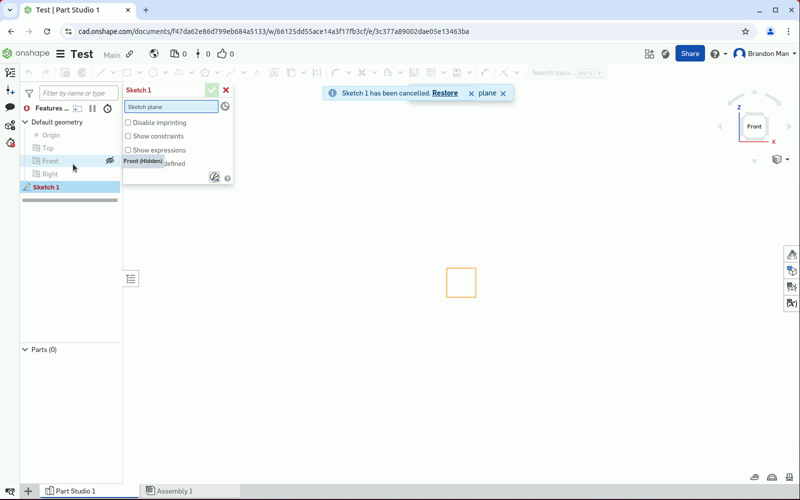
click(73, 163)
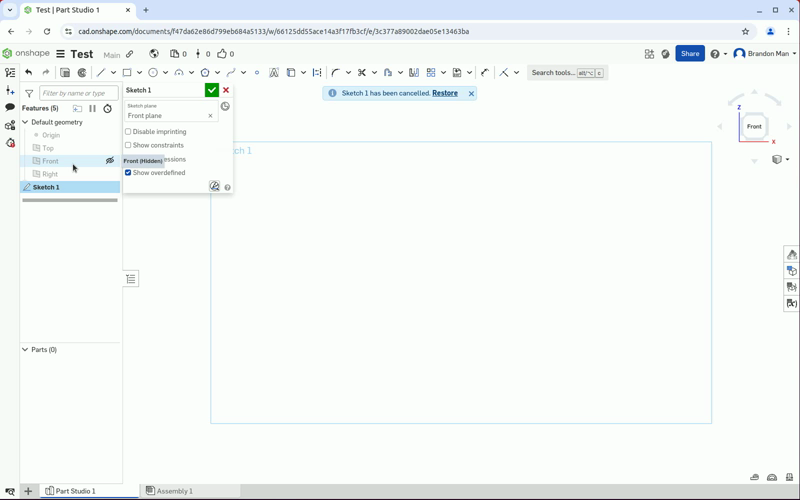
mouse_move(73, 352)
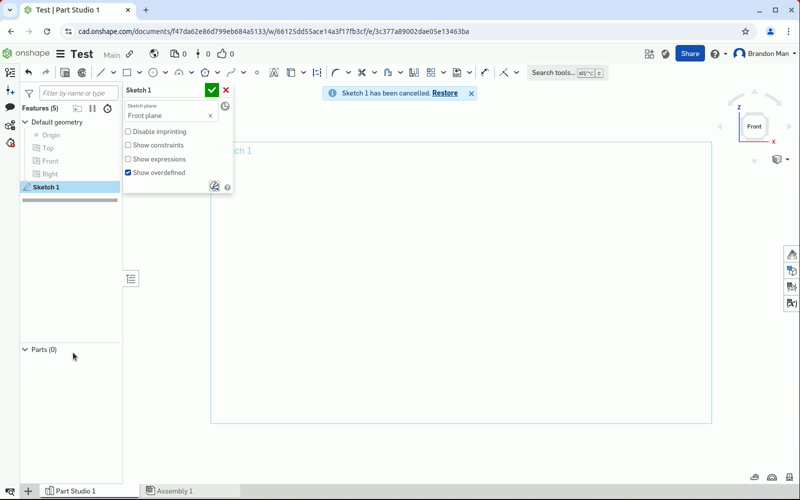
key(y)
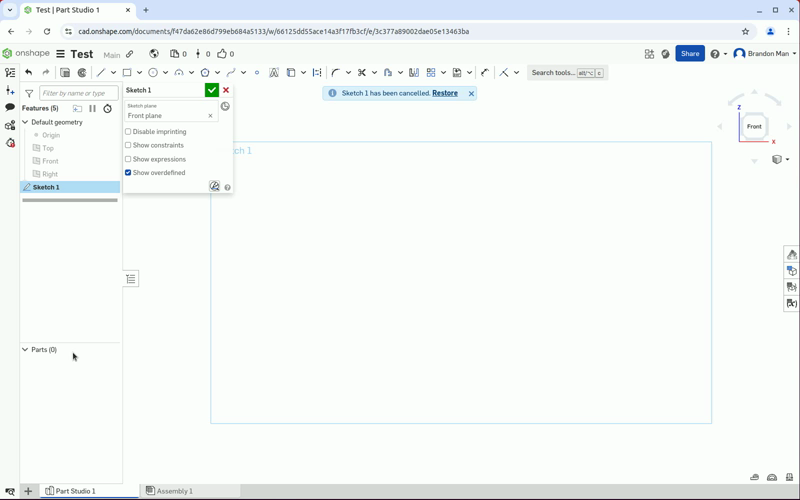
key(l)
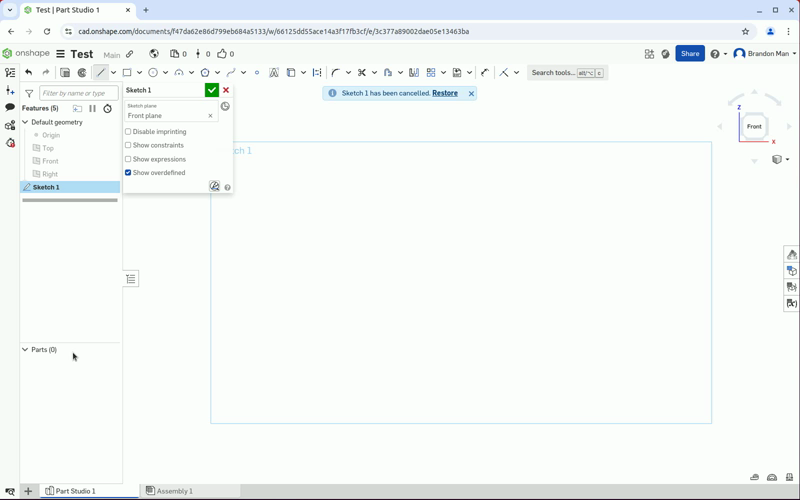
key_down(shift)
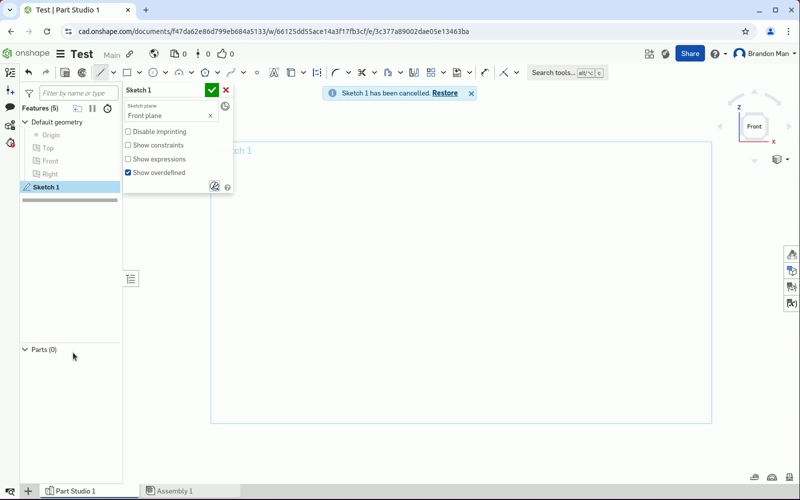
mouse_move(348, 282)
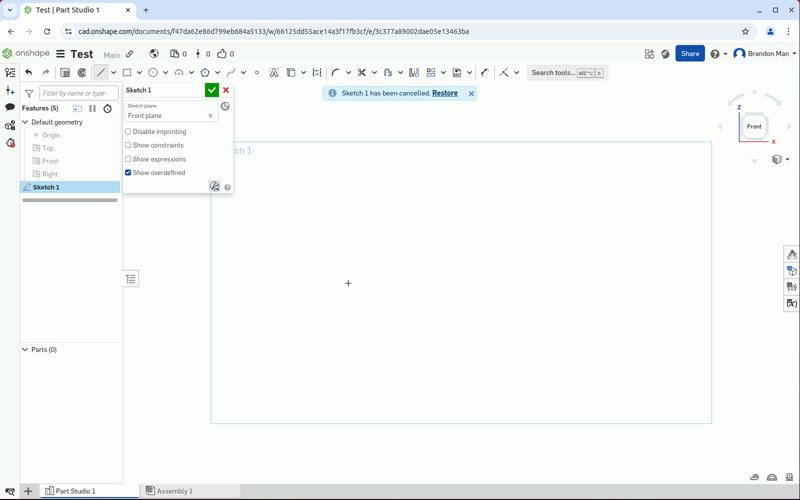
click(348, 282)
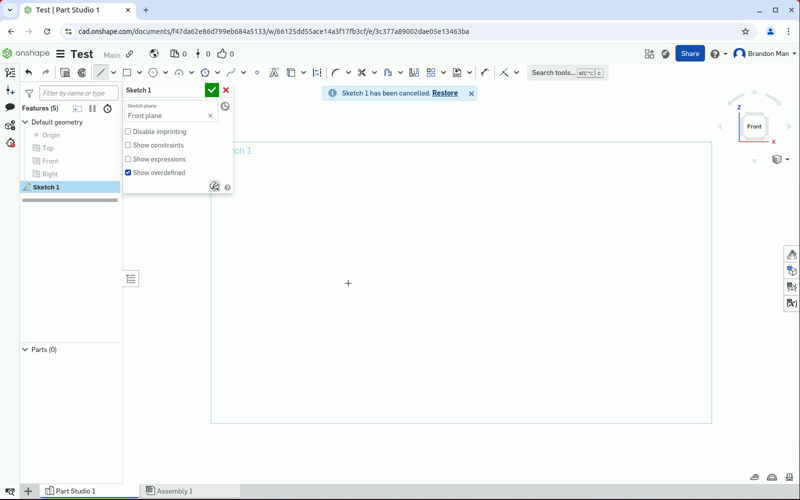
key_up(shift)
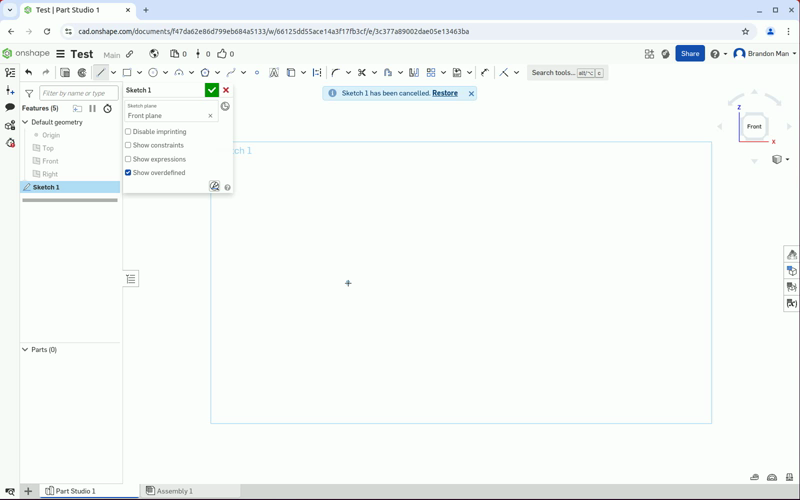
key_down(shift)
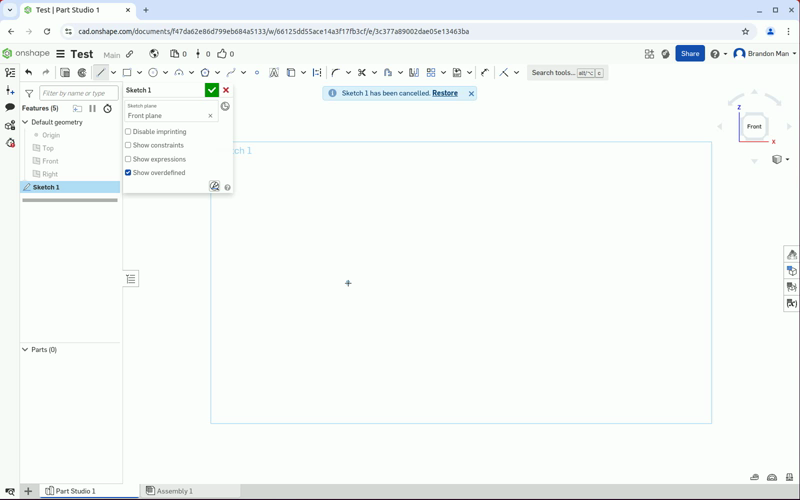
mouse_move(460, 282)
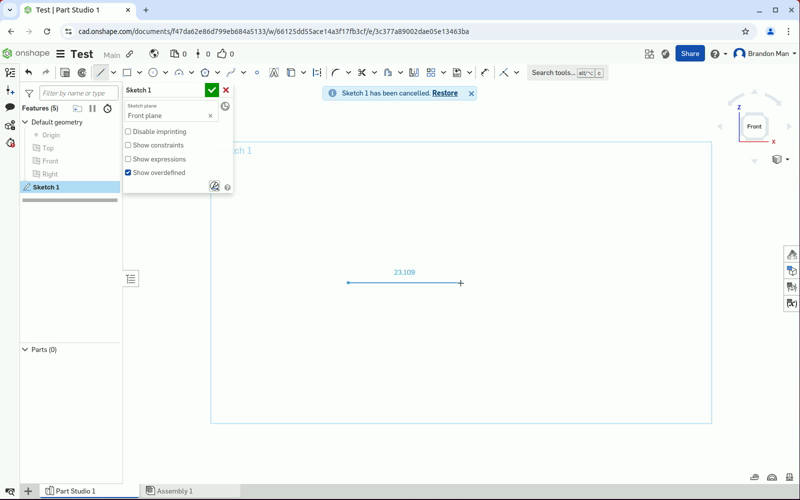
click(460, 282)
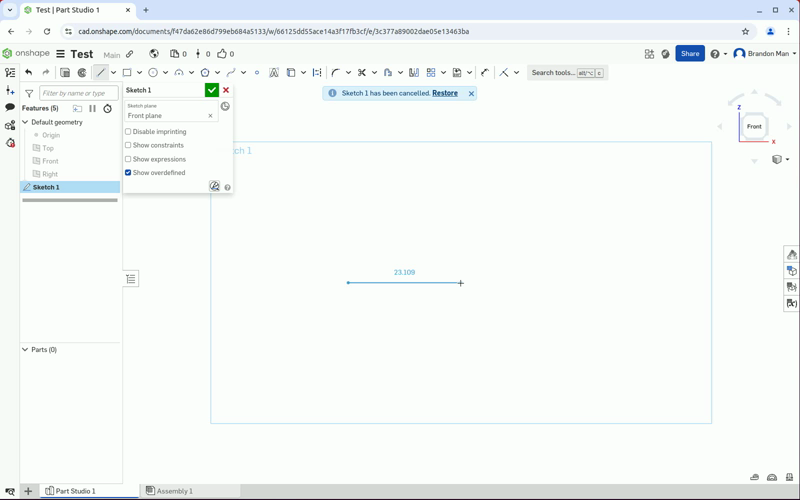
key_up(shift)
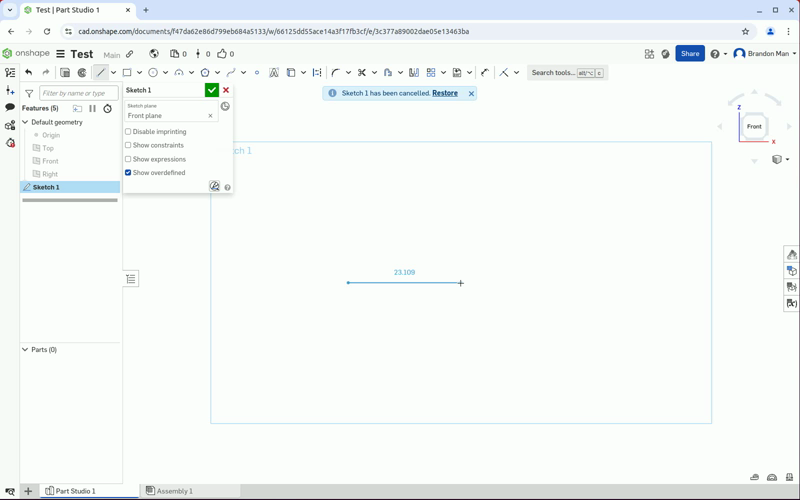
key_down(shift)
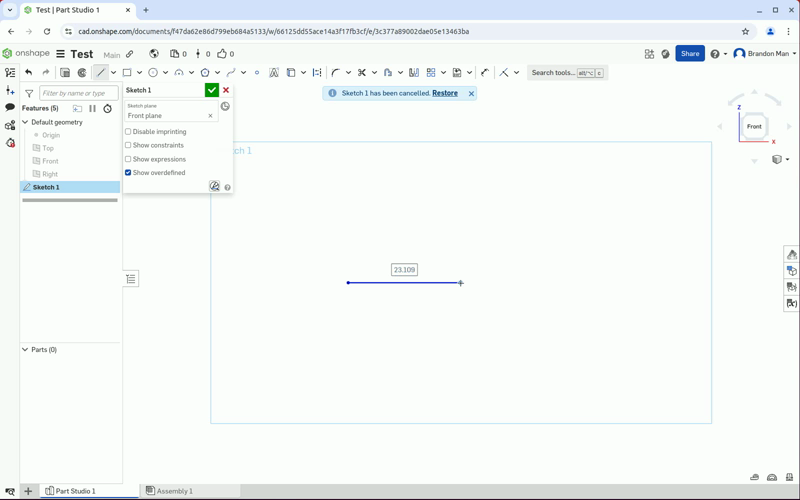
mouse_move(460, 170)
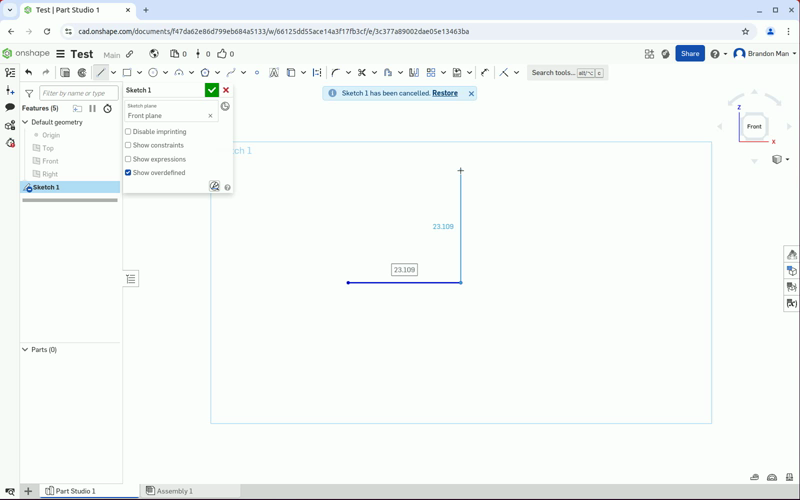
click(460, 170)
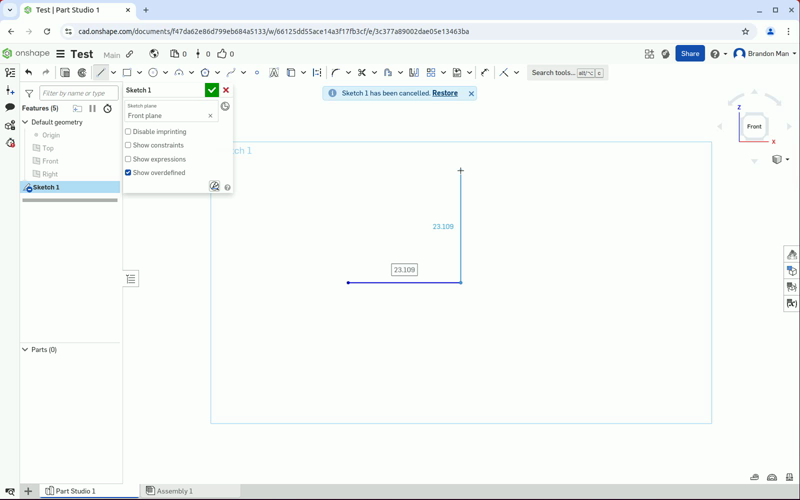
key_up(shift)
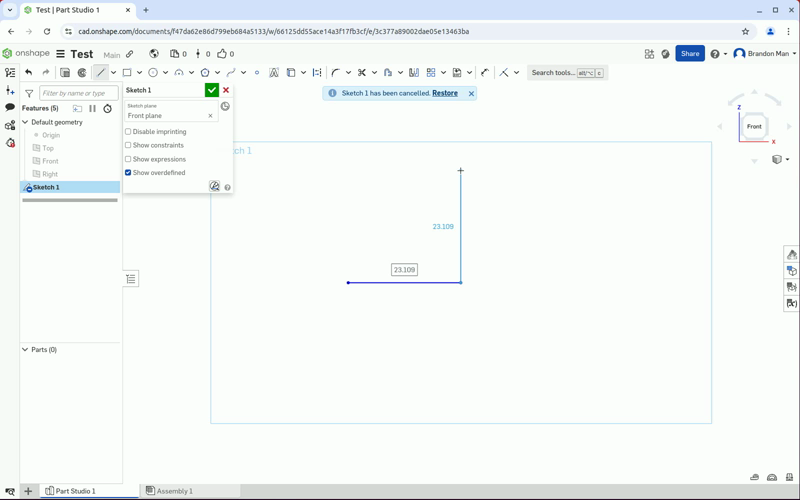
key_down(shift)
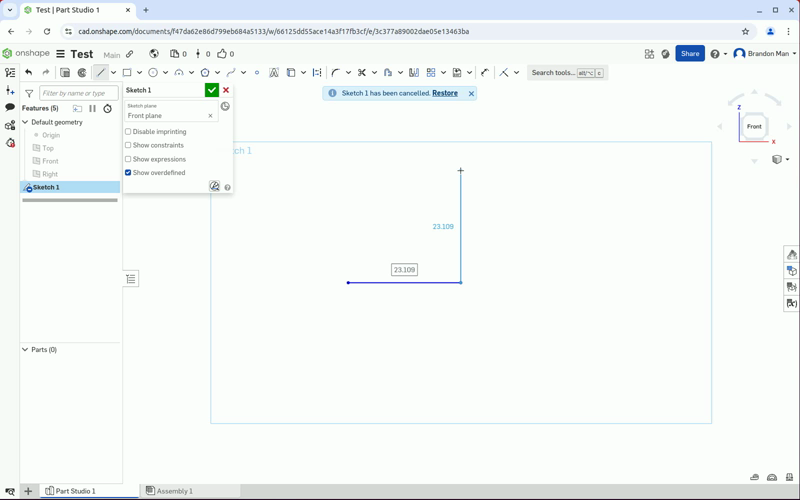
mouse_move(348, 170)
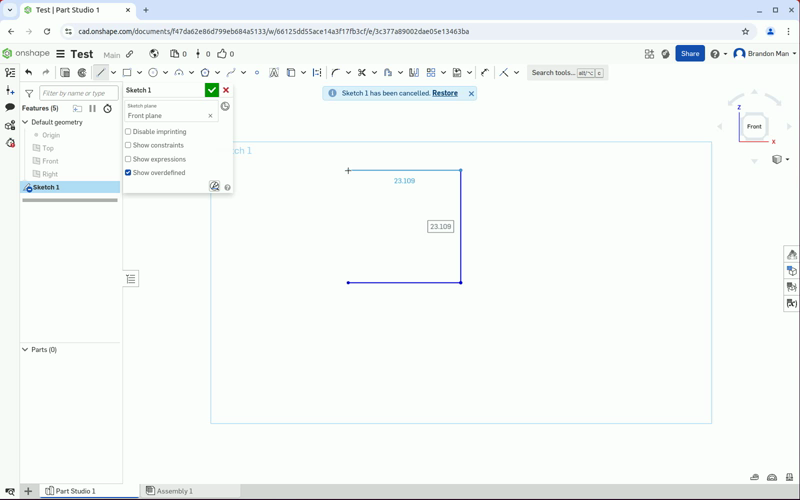
click(348, 170)
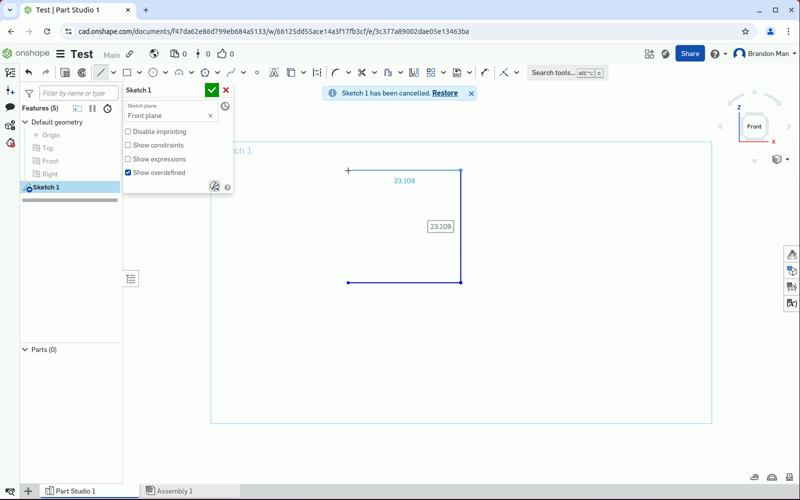
key_up(shift)
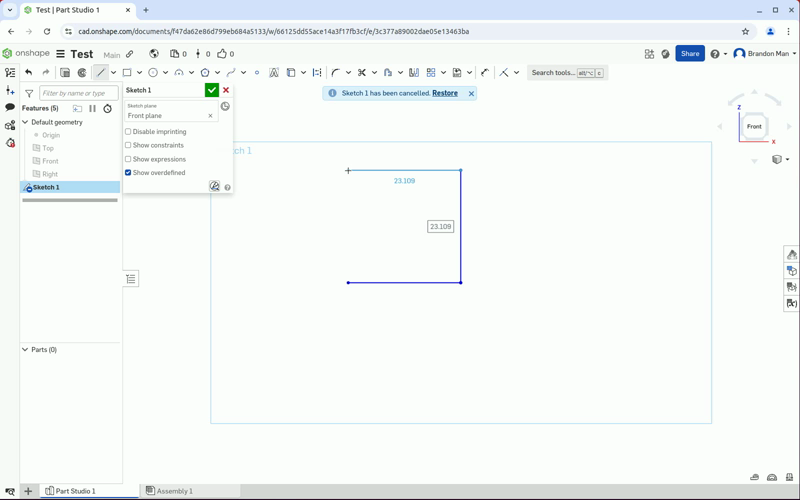
key_down(shift)
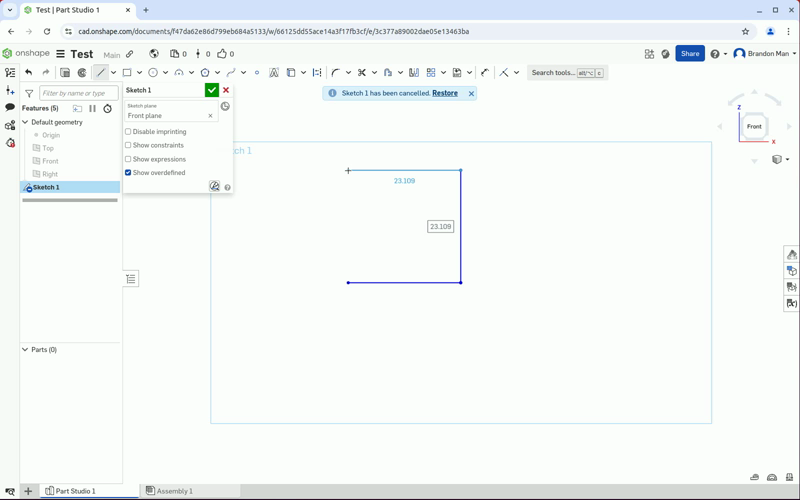
mouse_move(348, 282)
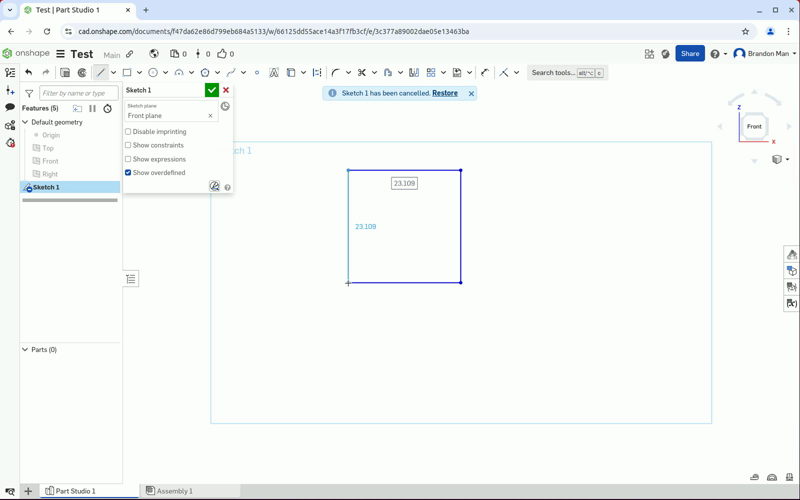
key_up(shift)
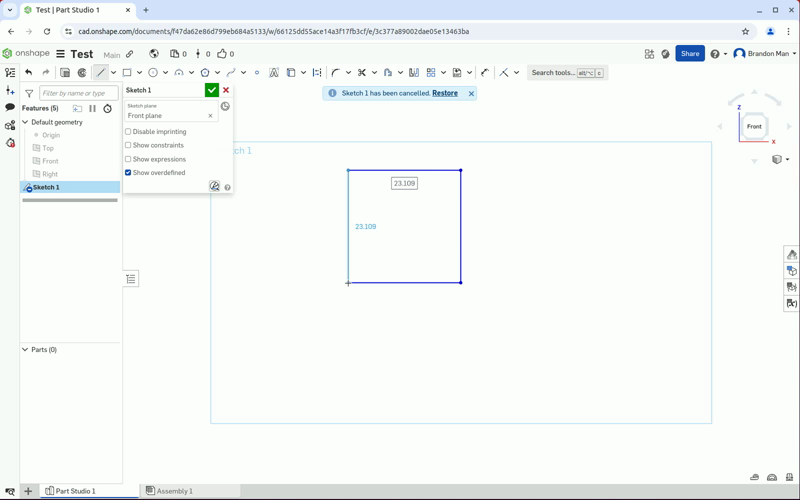
click(348, 282)
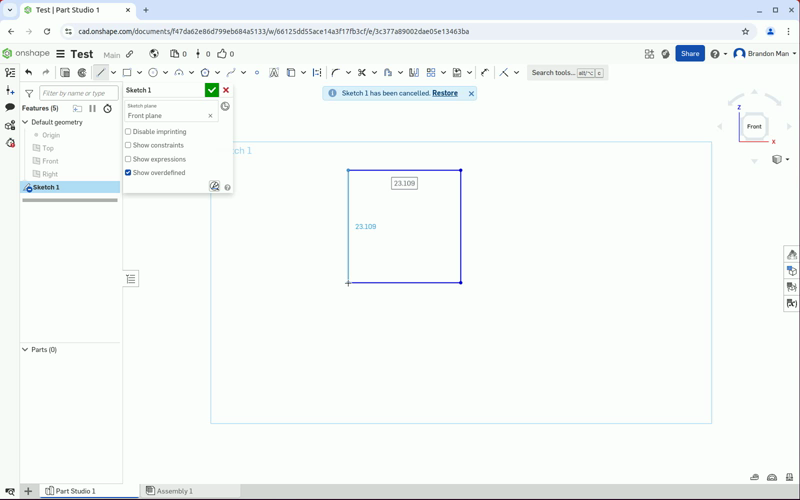
key(esc)
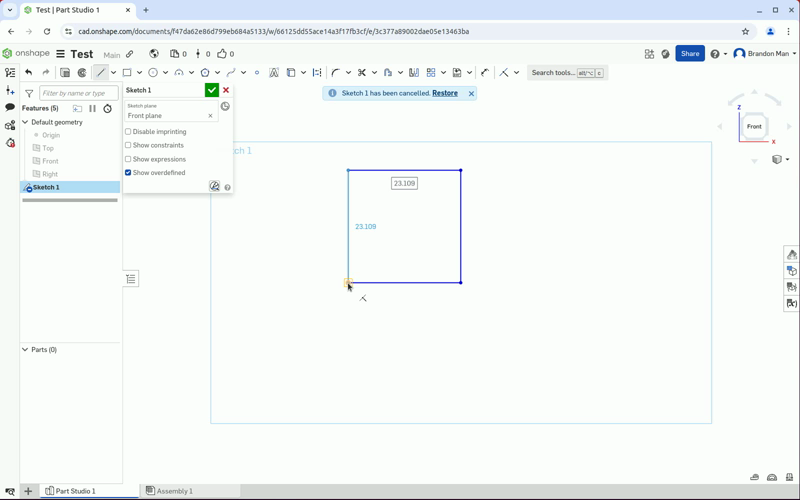
mouse_move(433, 178)
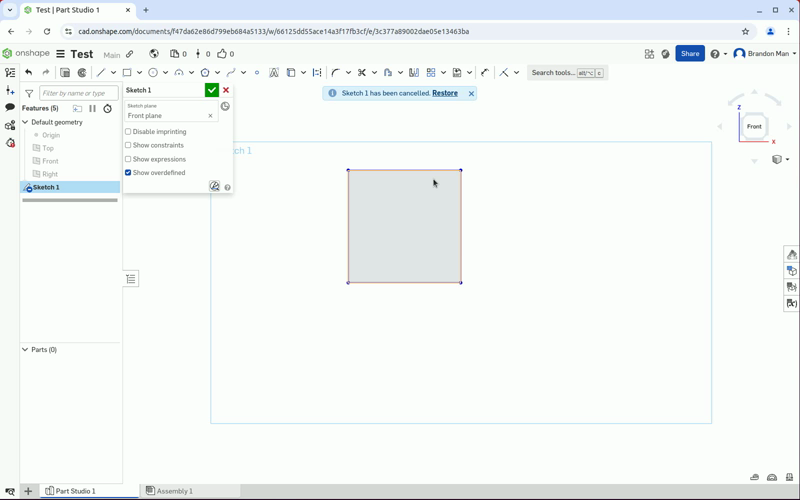
click(433, 178)
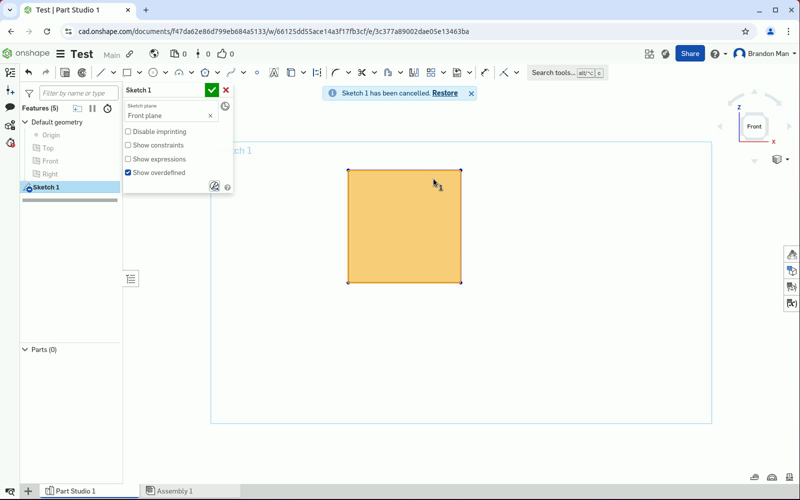
mouse_move(73, 352)
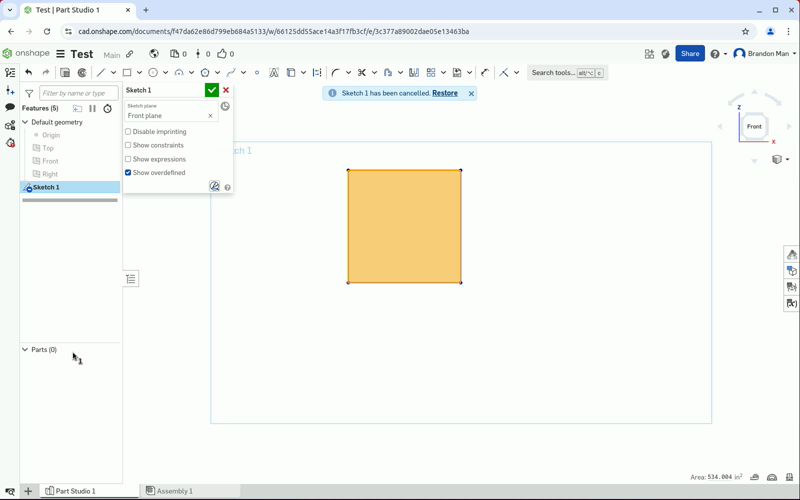
key(shift+y)
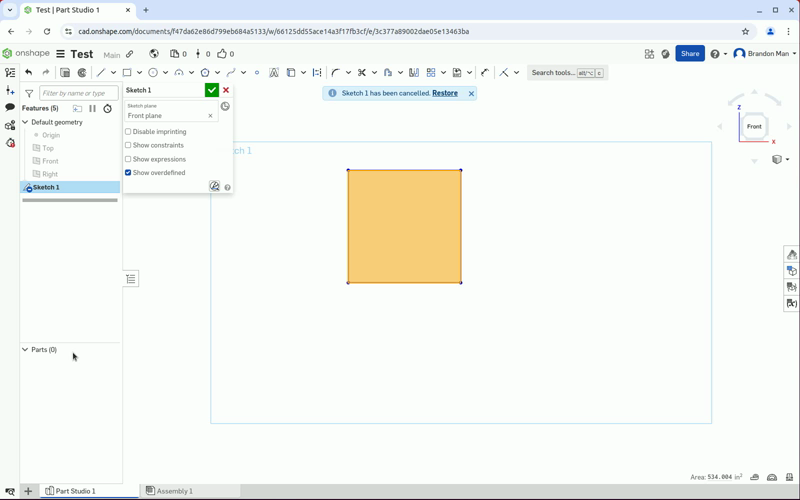
key(shift+e)
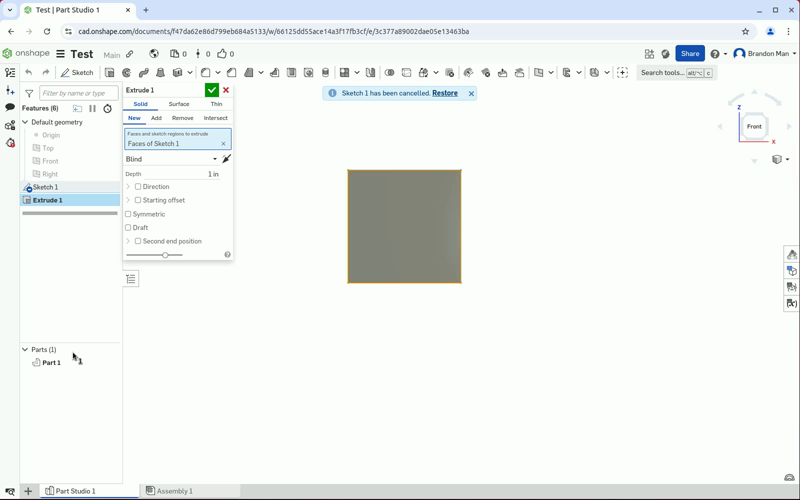
mouse_move(143, 106)
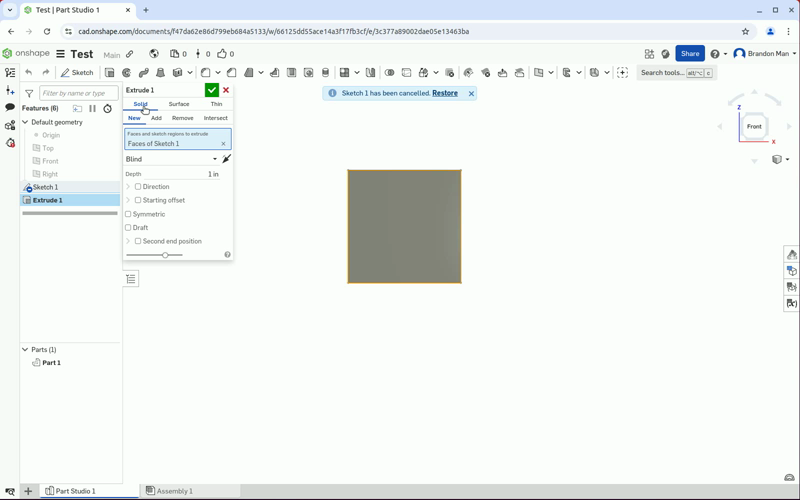
click(143, 106)
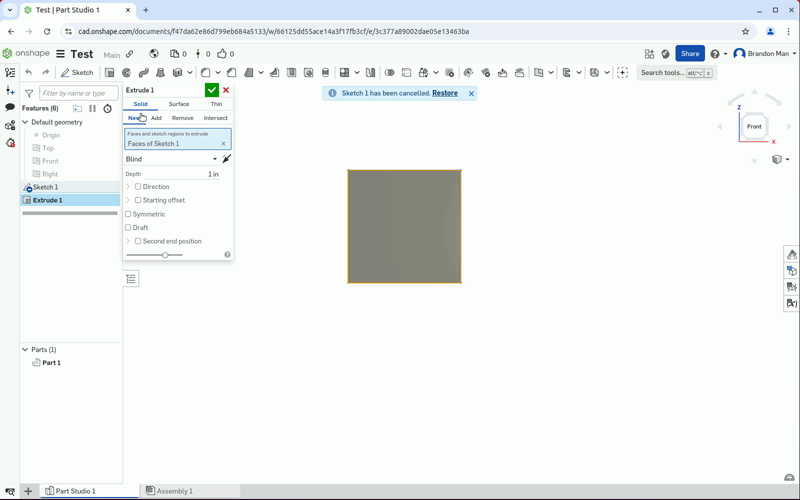
mouse_move(137, 120)
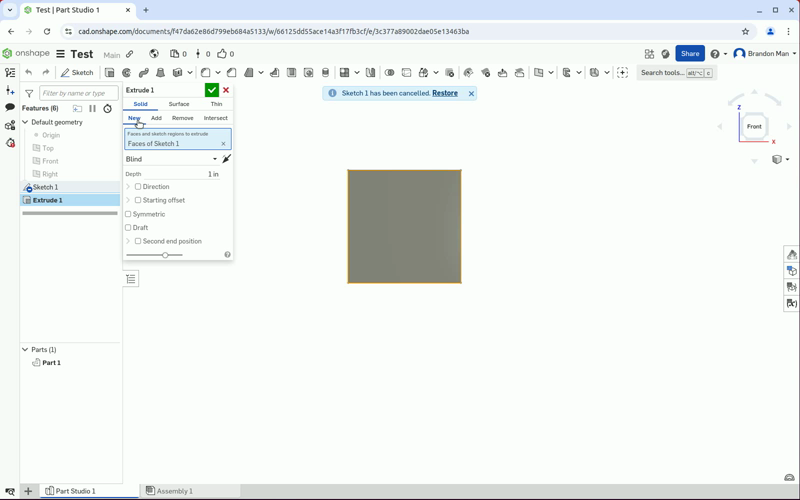
click(137, 120)
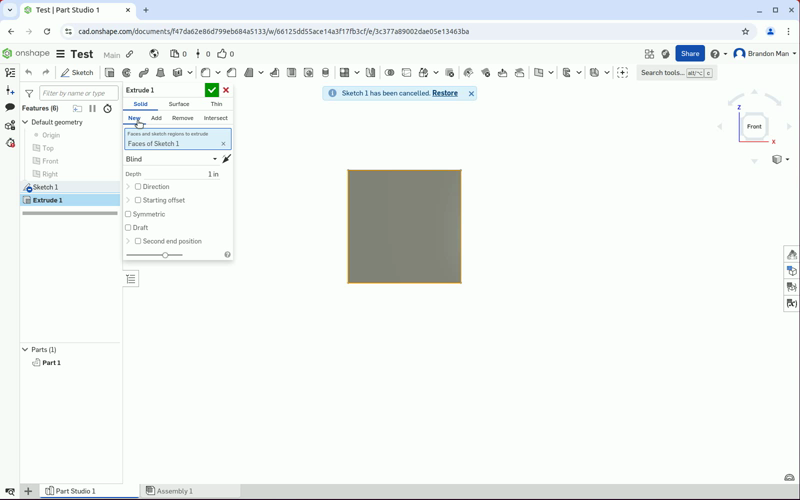
key(tab, 4)
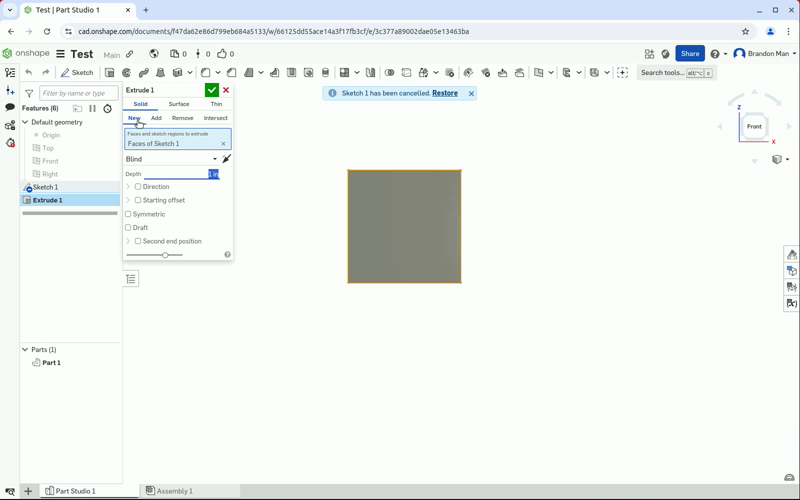
text(23.108)
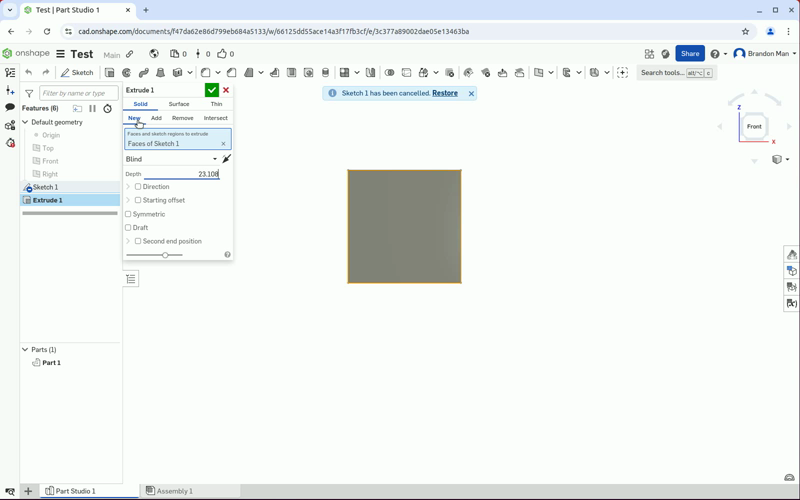
key(enter)
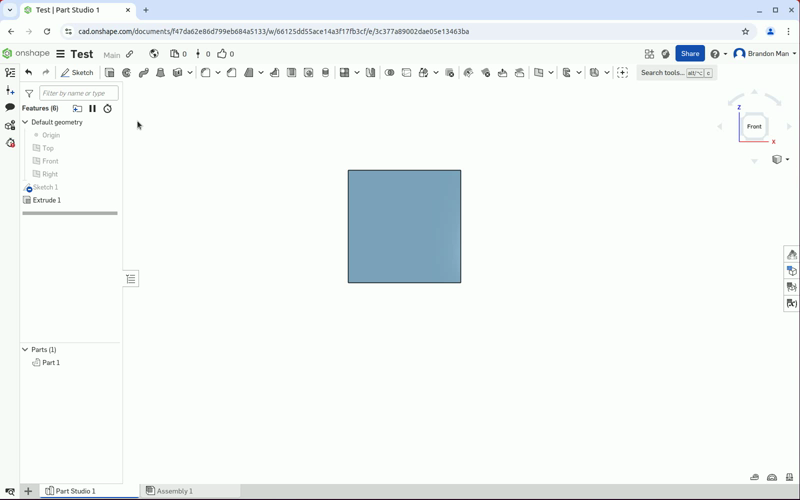
key(shift+h)
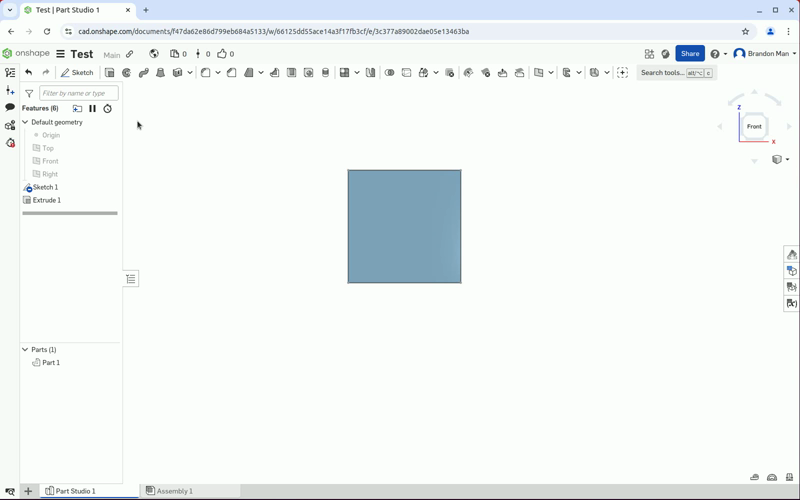
key(shift+h)
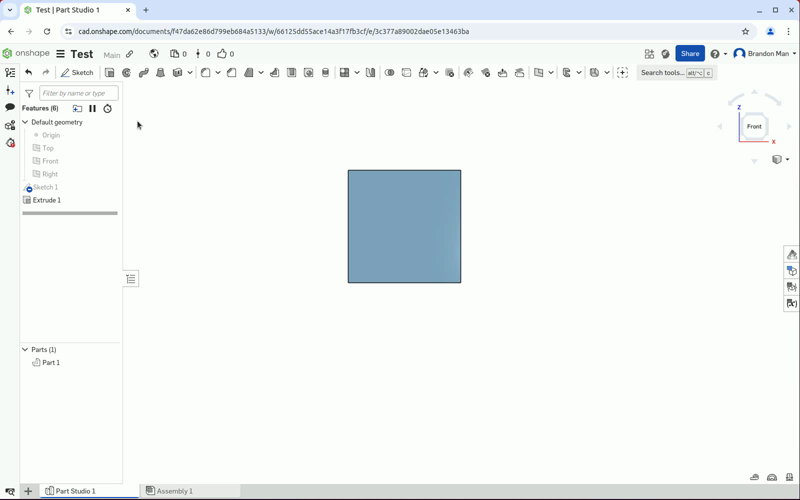
mouse_move(73, 189)
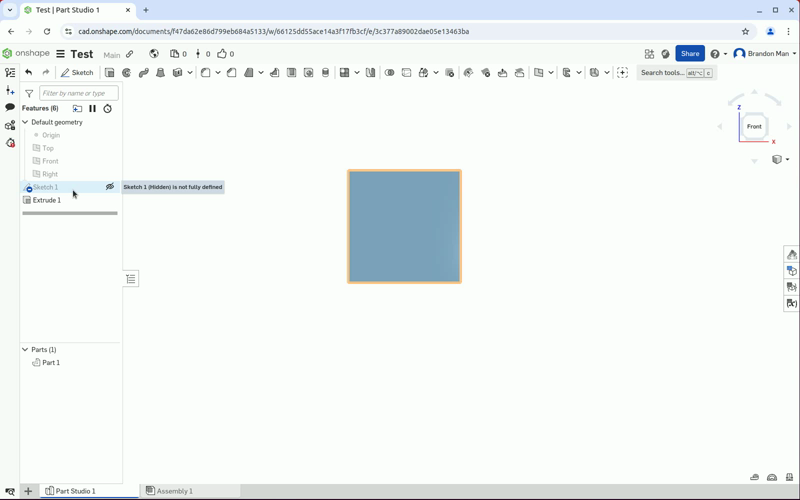
click(73, 189)
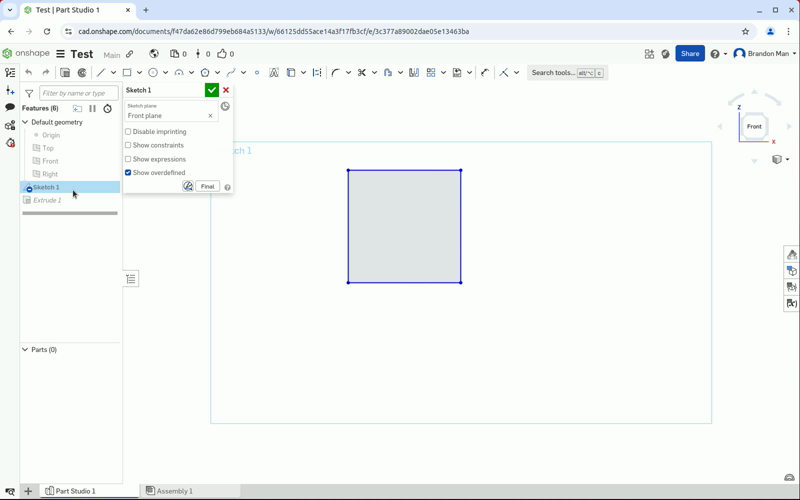
mouse_move(229, 92)
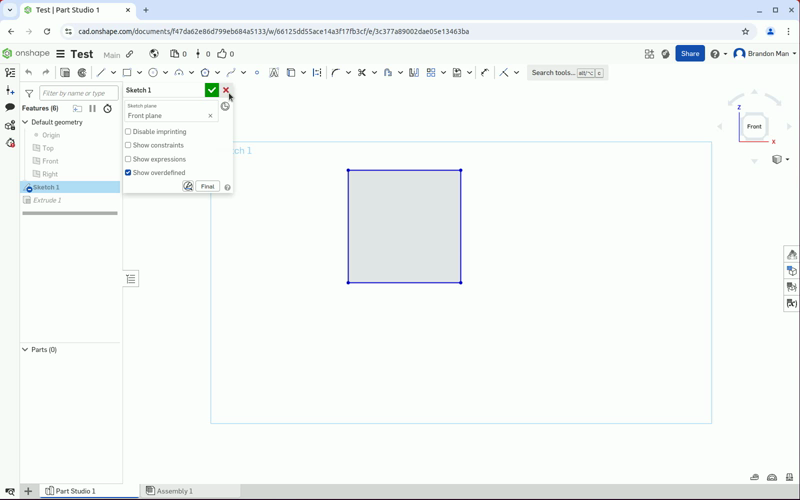
click(229, 92)
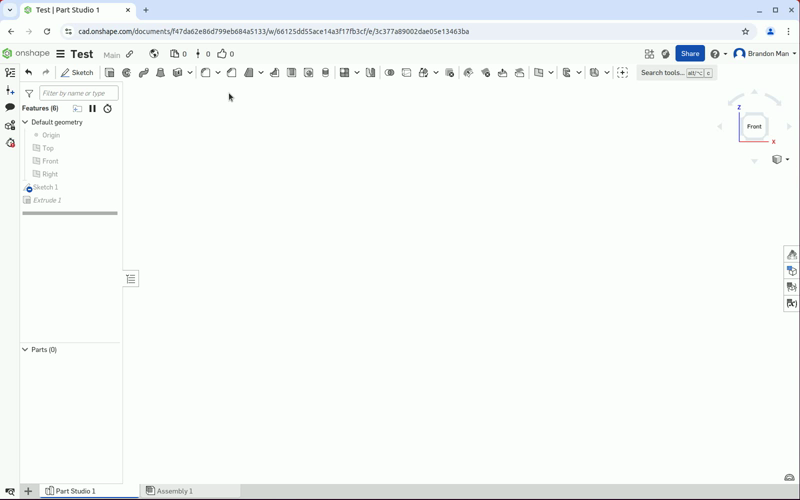
mouse_move(541, 75)
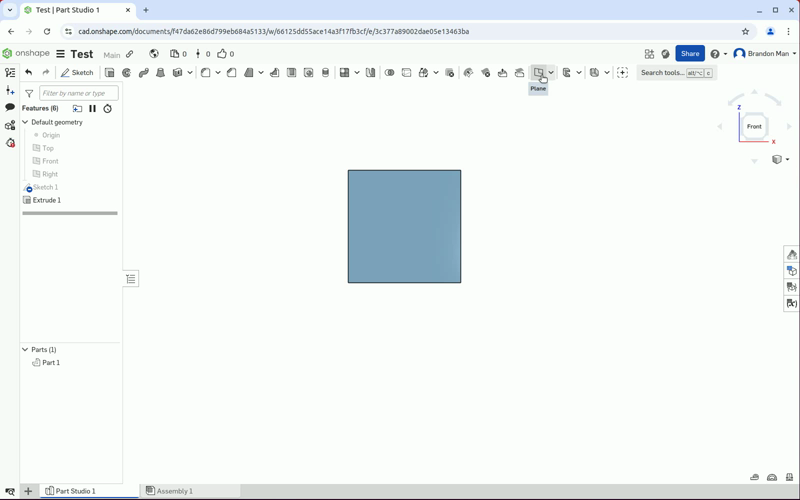
click(541, 75)
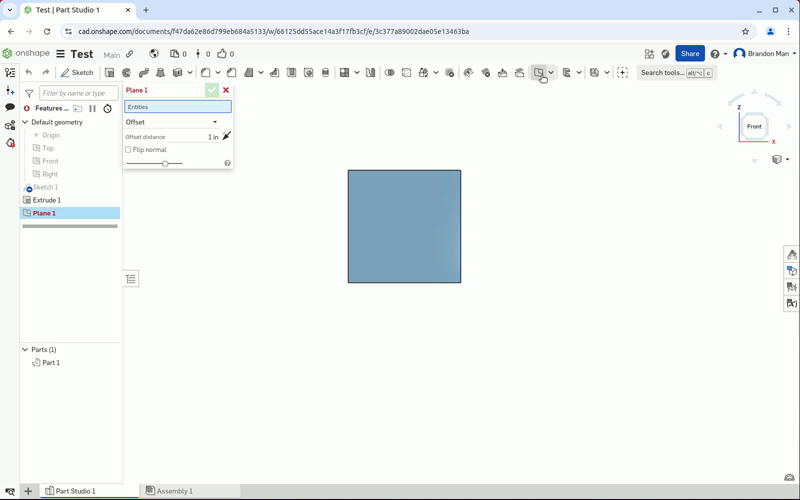
mouse_move(73, 163)
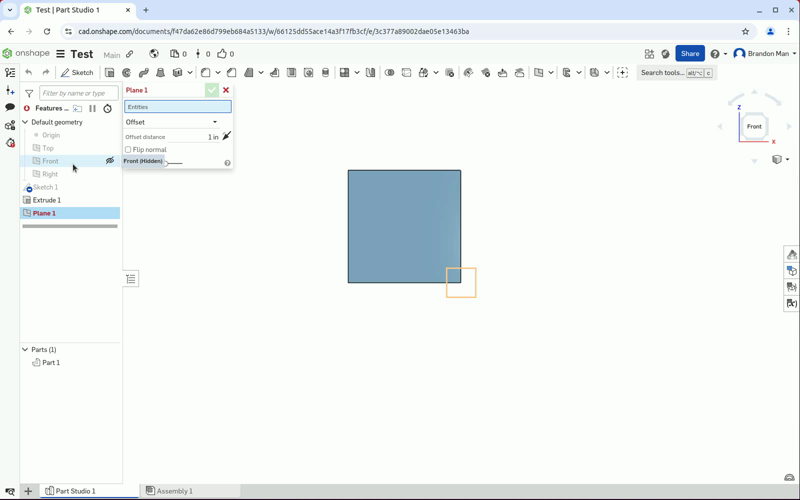
click(73, 163)
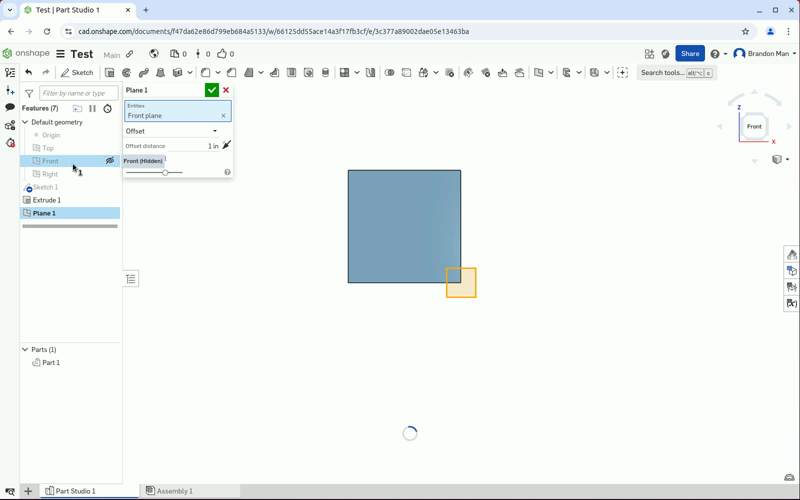
key(tab, 2)
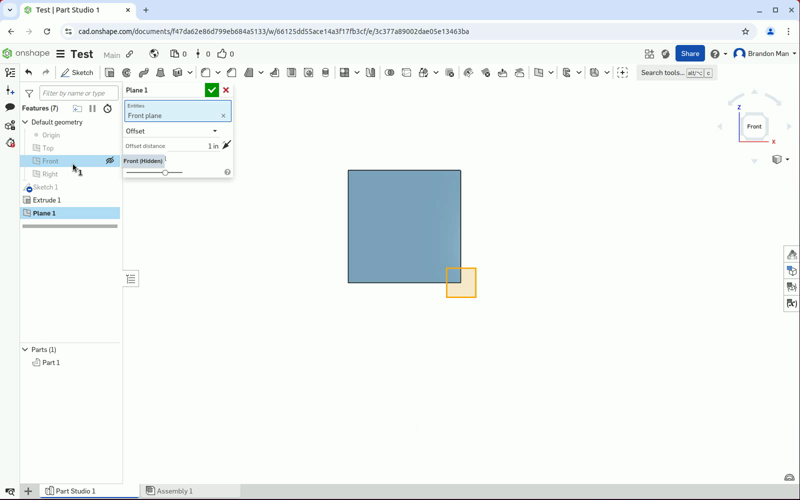
text(23.108)
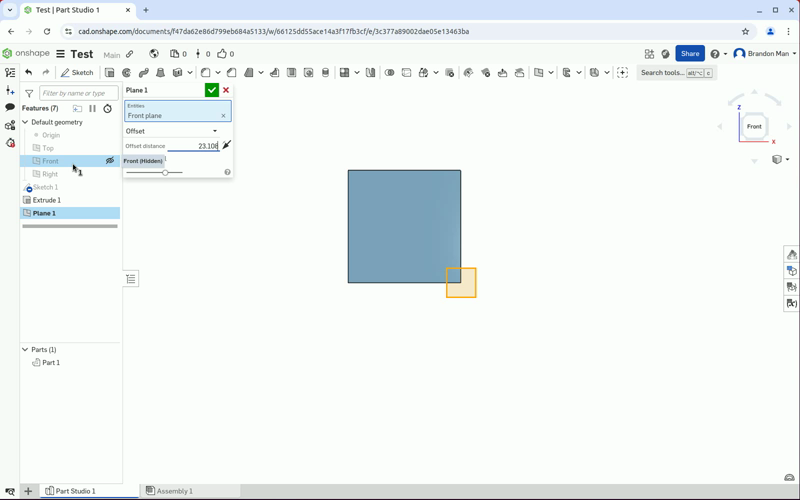
key(enter, 2)
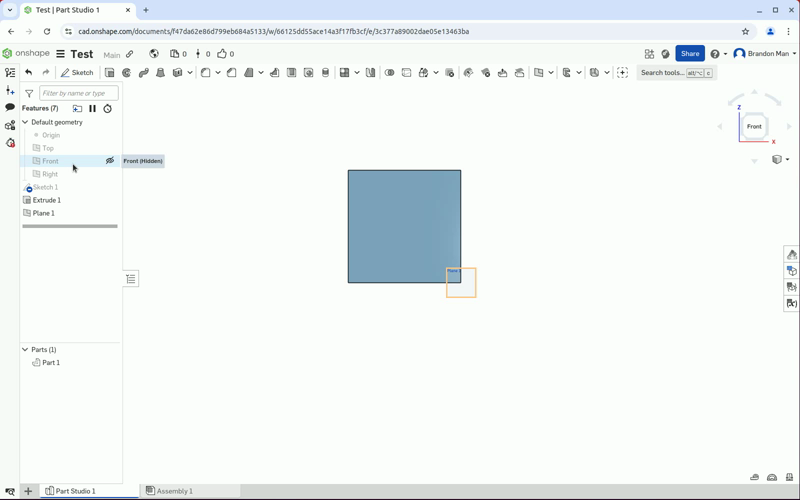
key(shift+s)
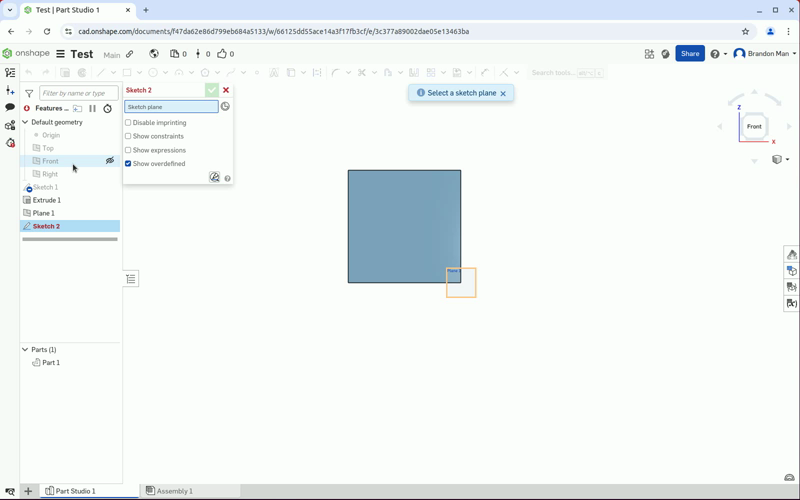
mouse_move(73, 215)
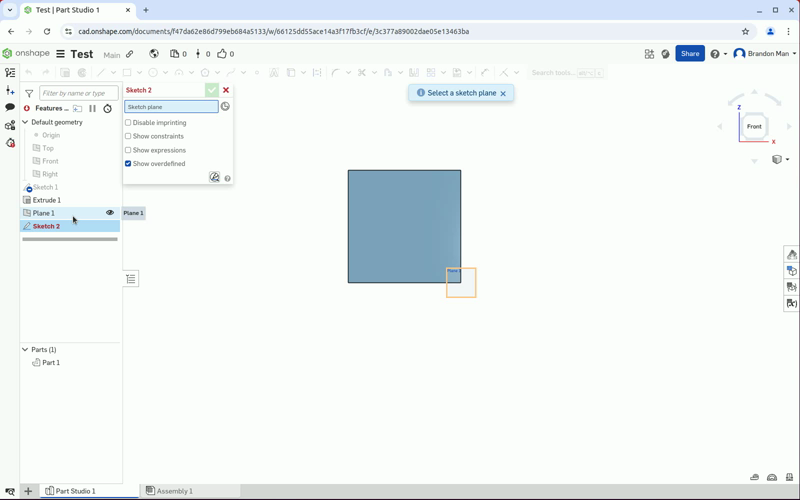
click(73, 215)
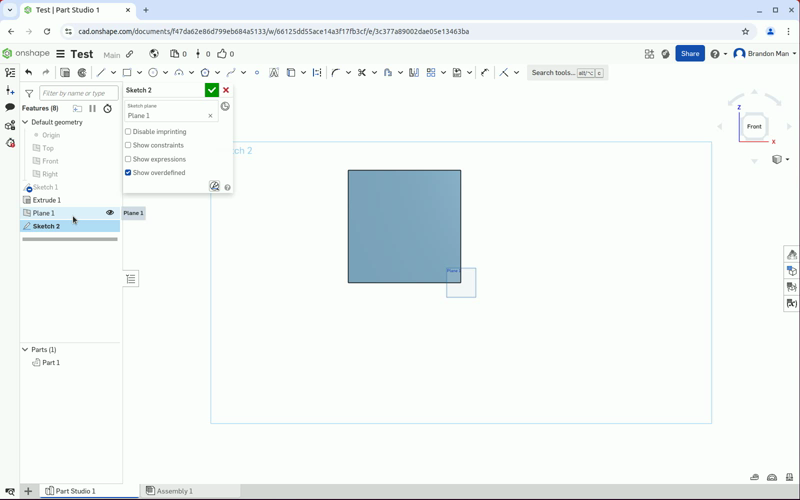
mouse_move(73, 352)
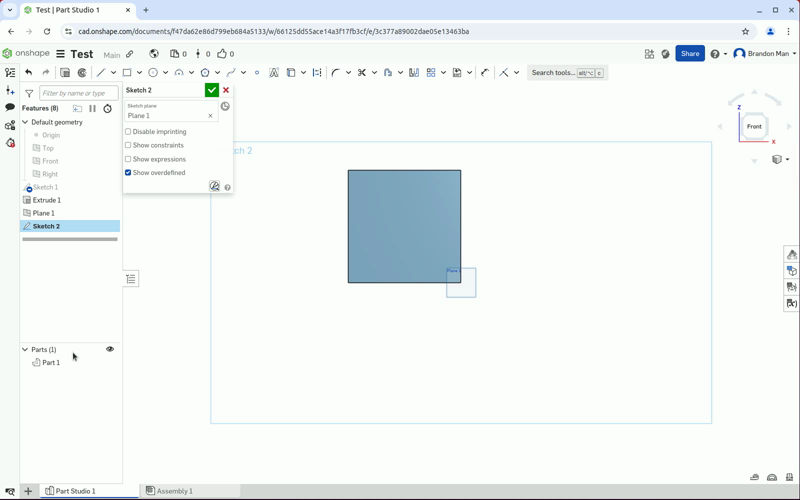
key(y)
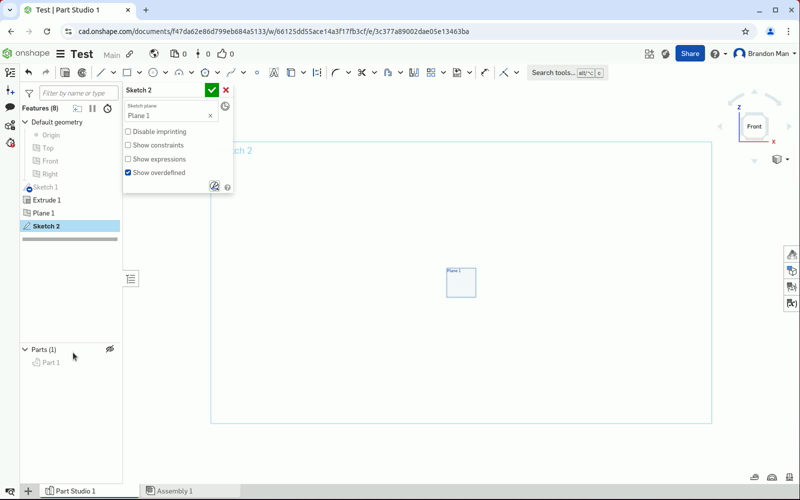
key(l)
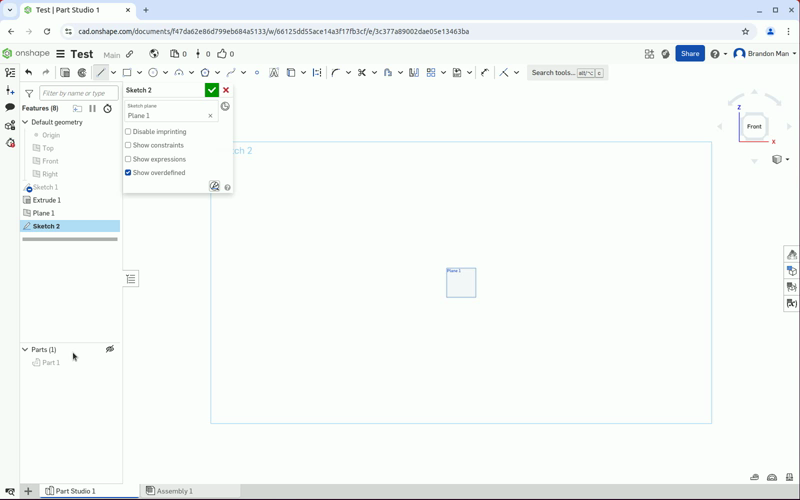
key_down(shift)
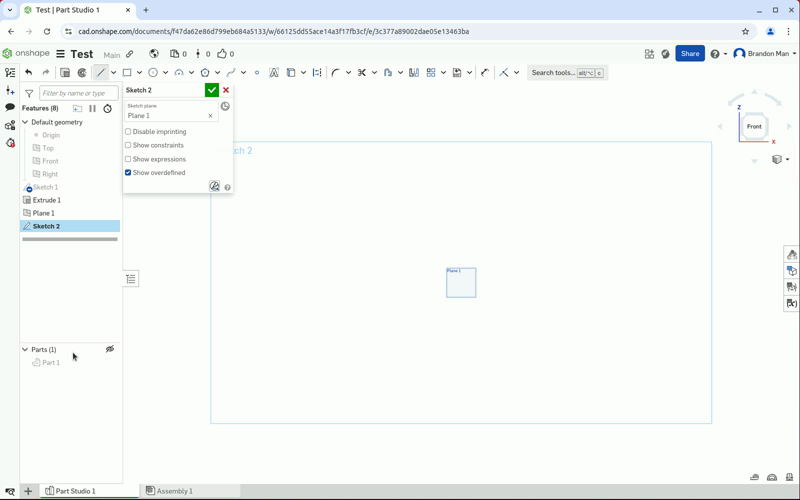
mouse_move(404, 226)
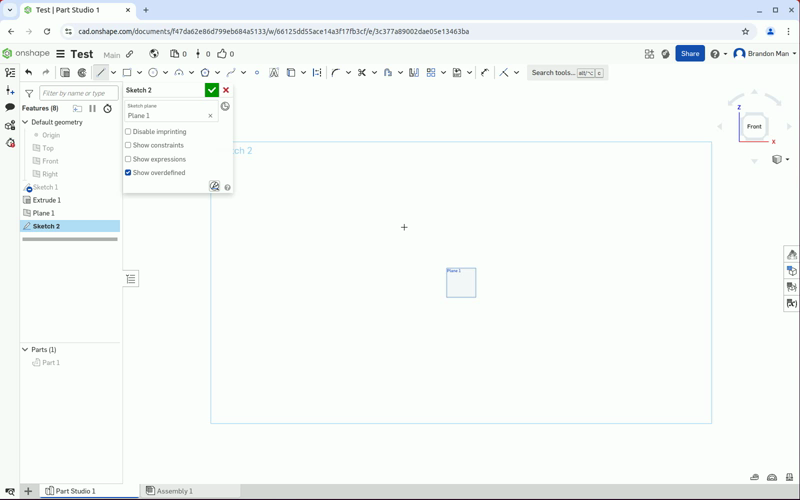
click(404, 226)
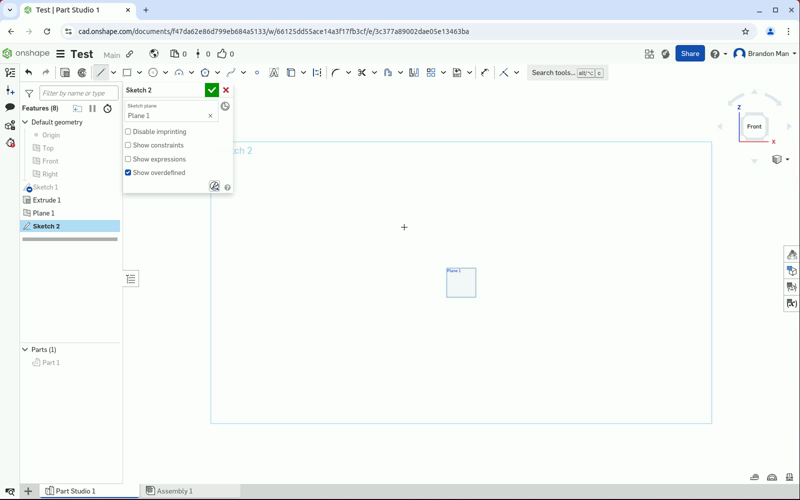
key_up(shift)
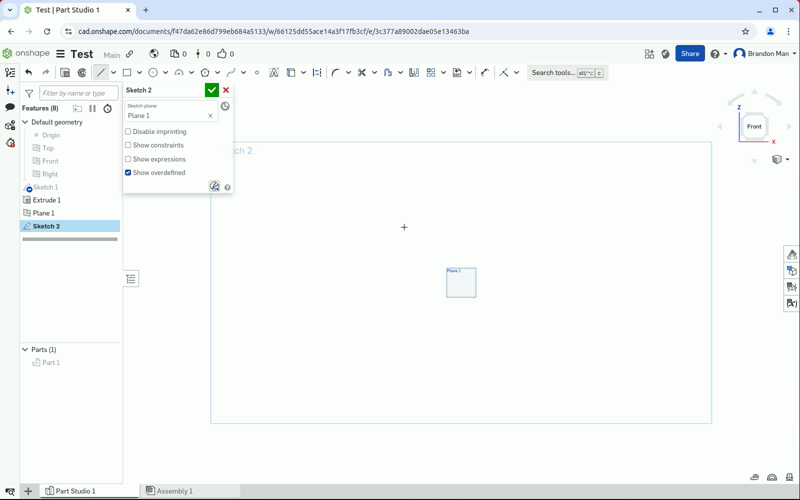
key_down(shift)
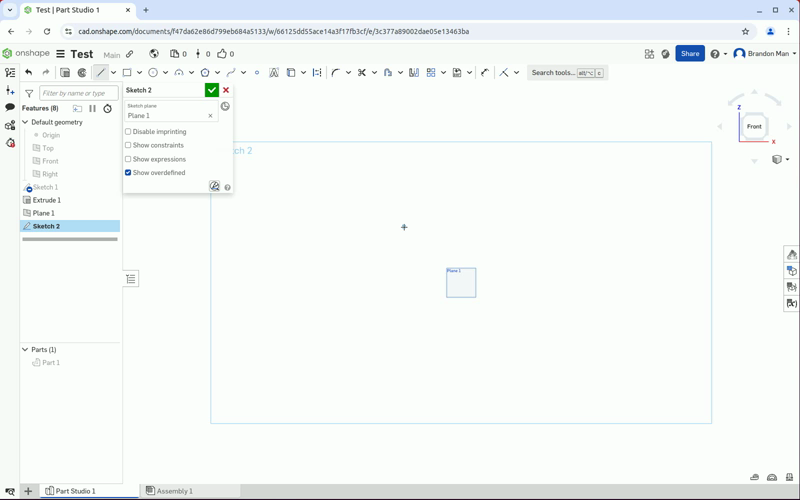
mouse_move(434, 226)
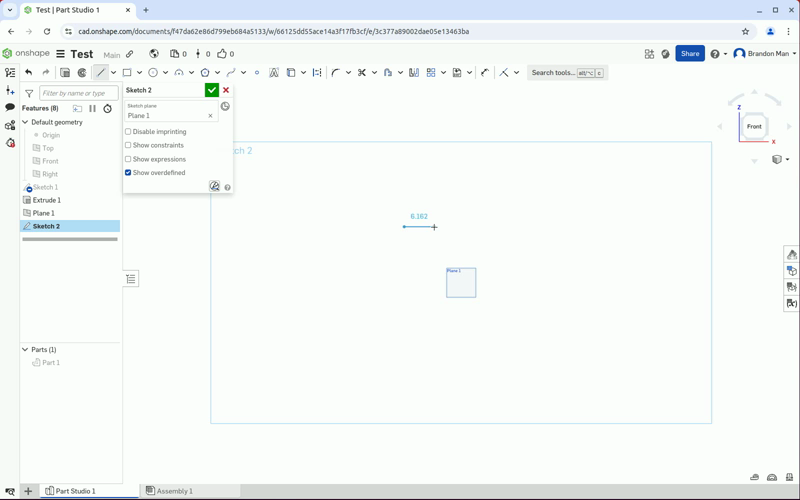
mouse_move(461, 226)
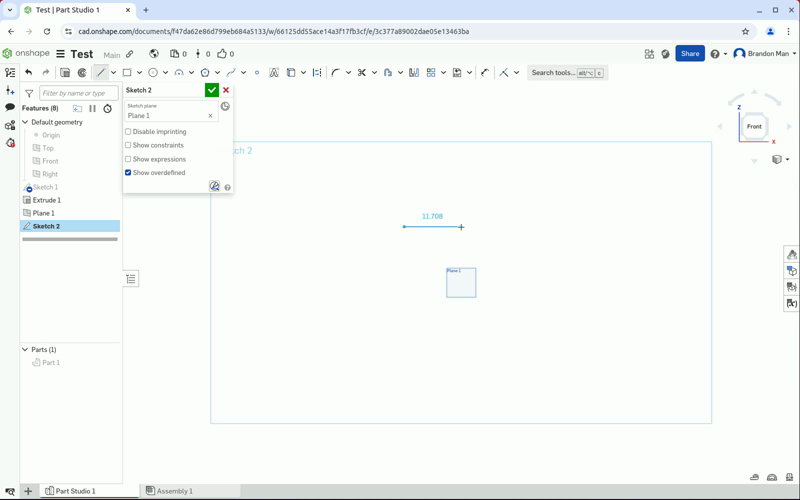
click(461, 226)
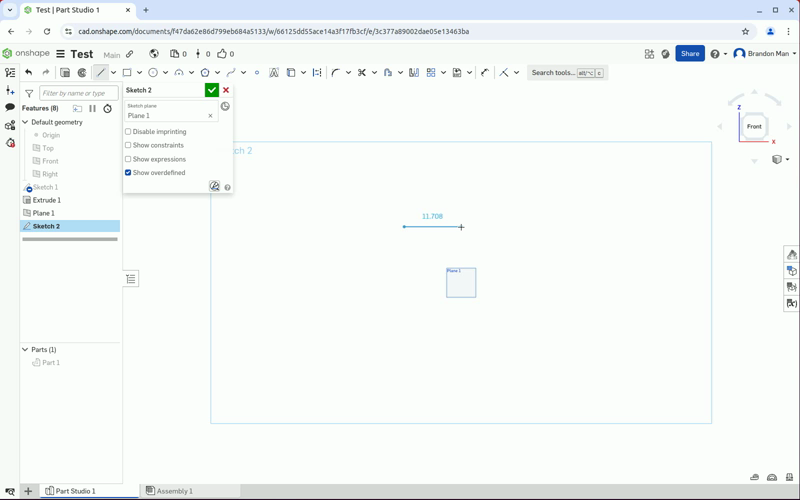
key_up(shift)
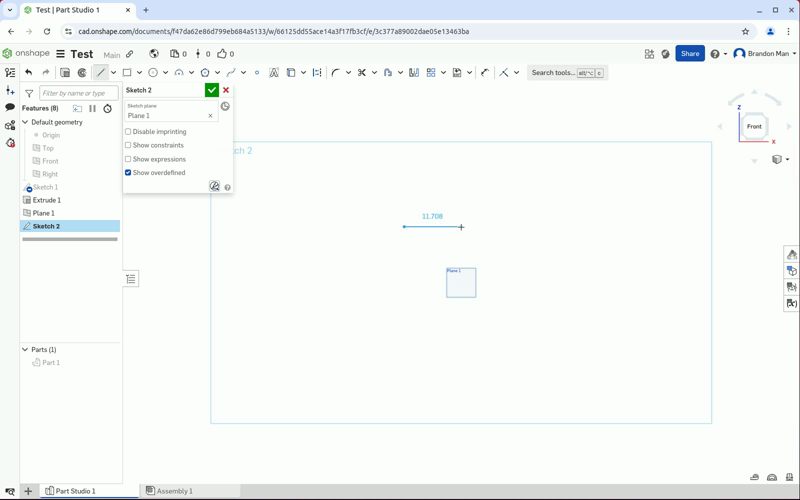
key_down(shift)
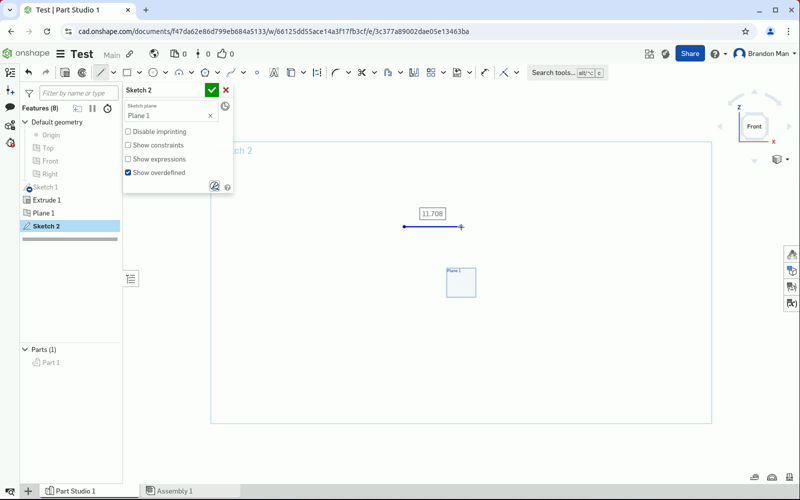
mouse_move(491, 226)
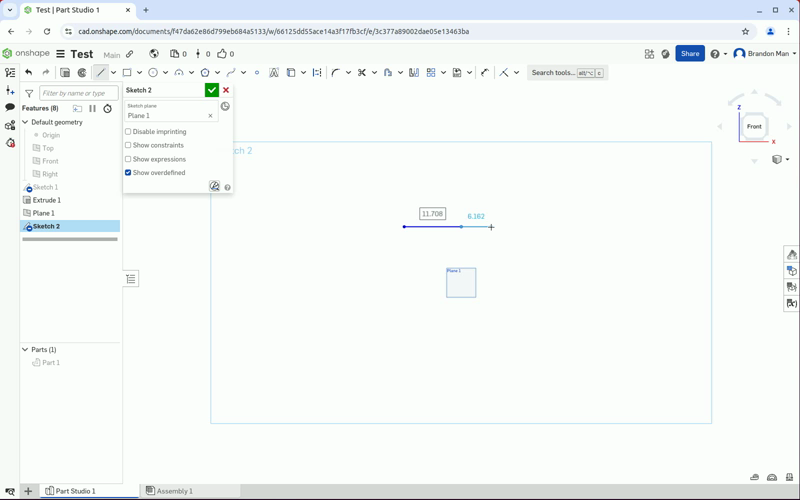
mouse_move(461, 169)
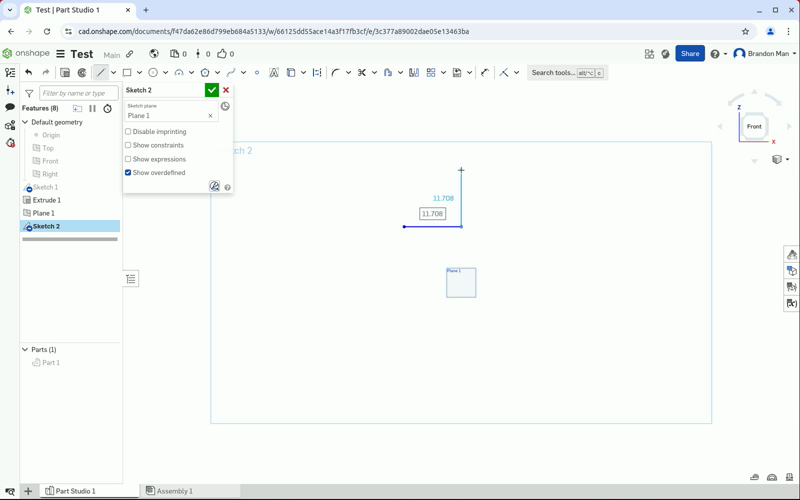
click(461, 169)
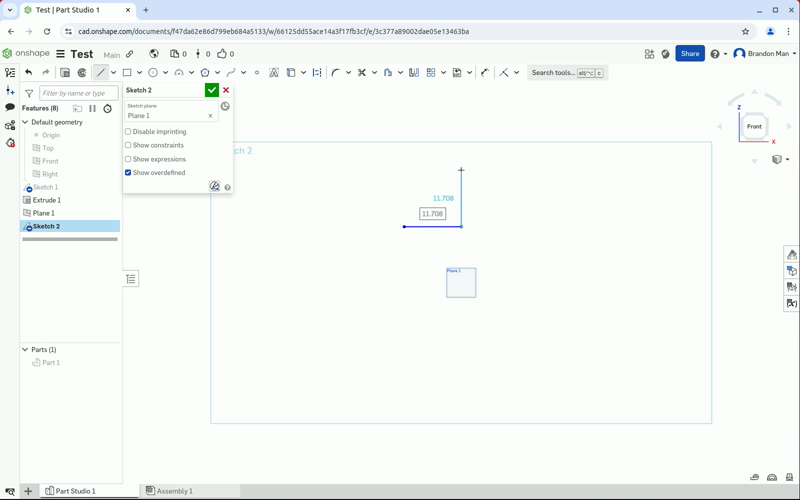
key_up(shift)
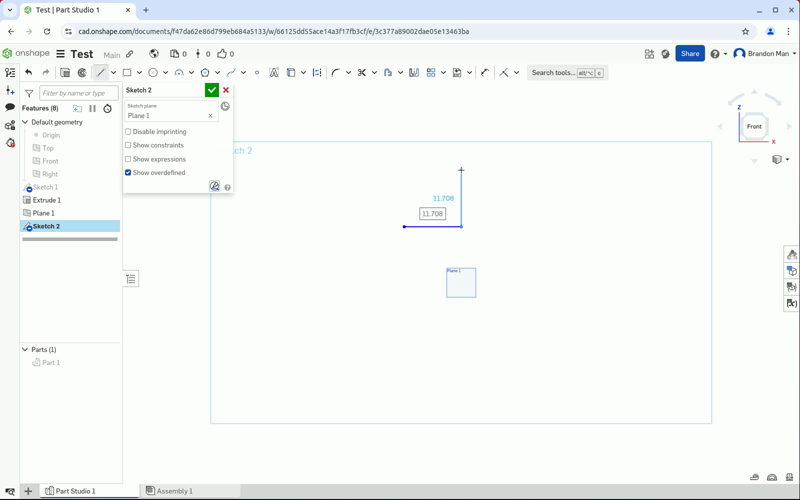
key_down(shift)
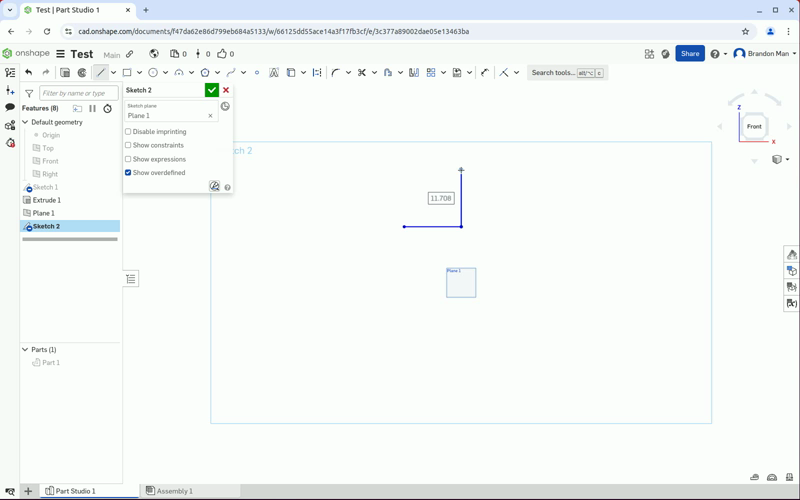
mouse_move(491, 169)
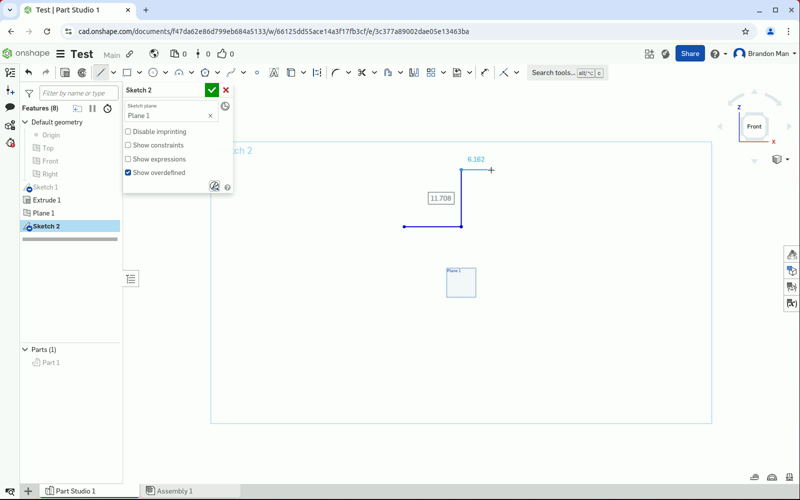
mouse_move(404, 169)
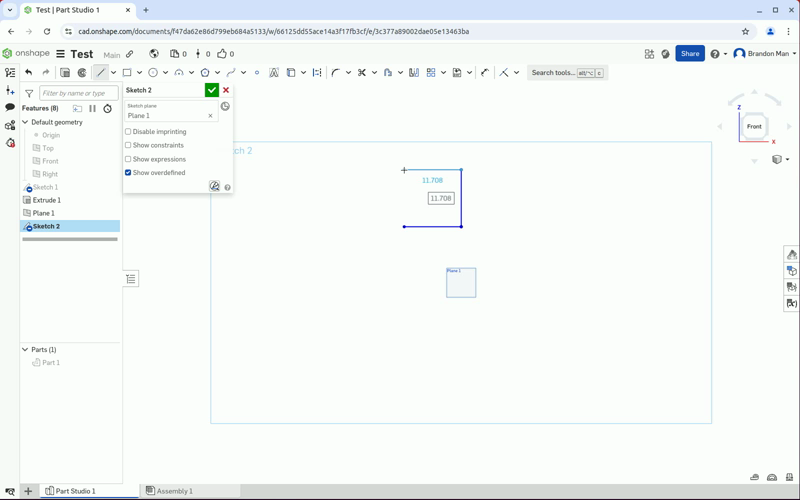
click(404, 169)
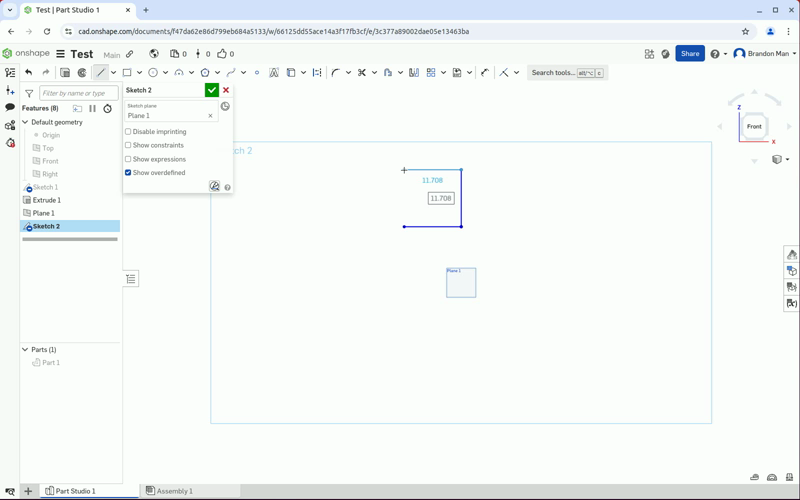
key_up(shift)
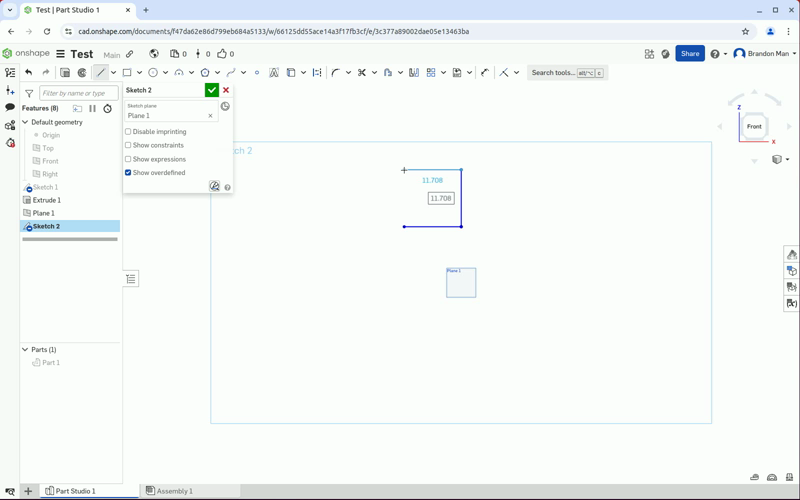
mouse_move(434, 169)
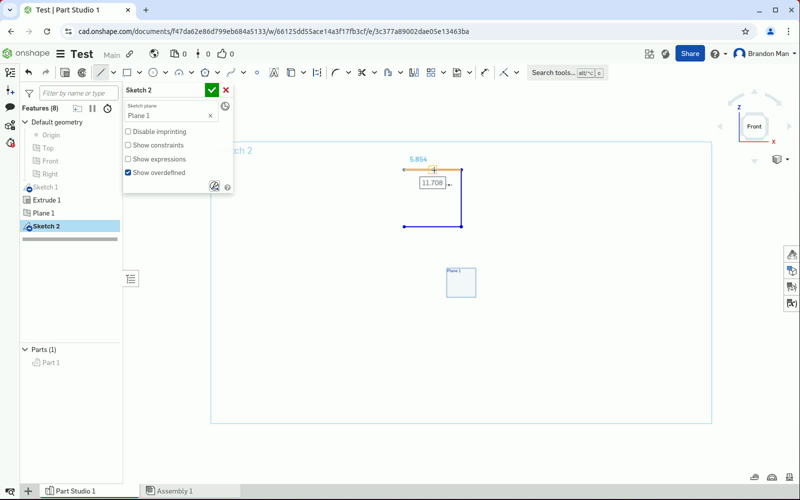
key_down(shift)
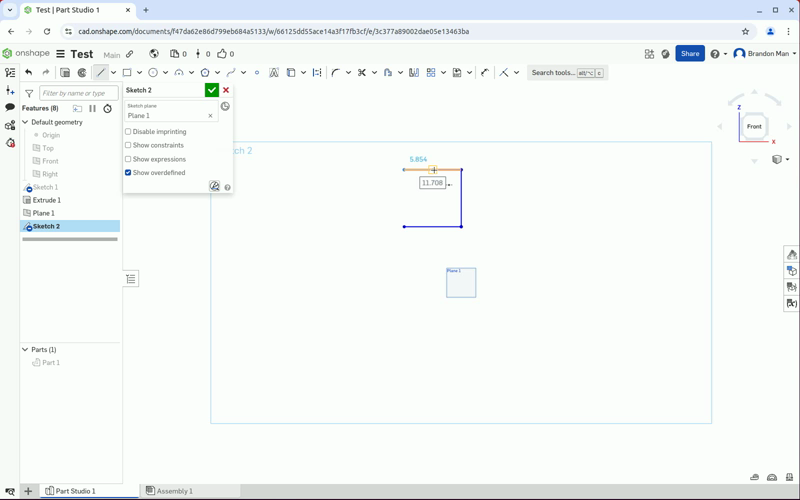
mouse_move(404, 226)
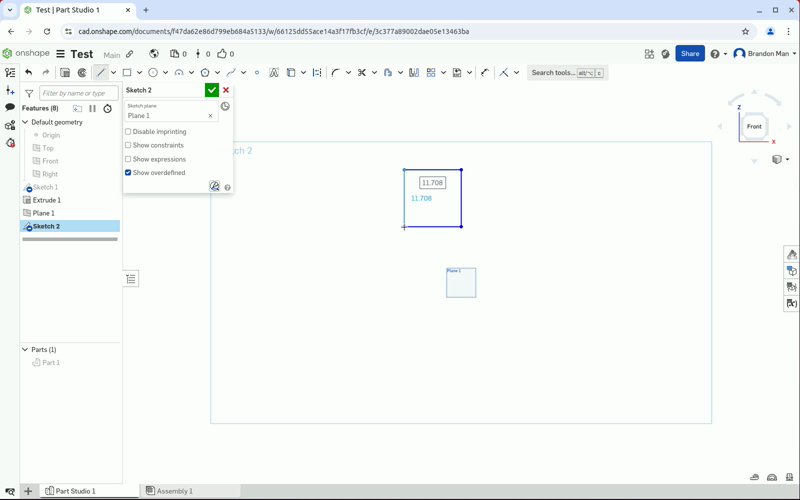
key_up(shift)
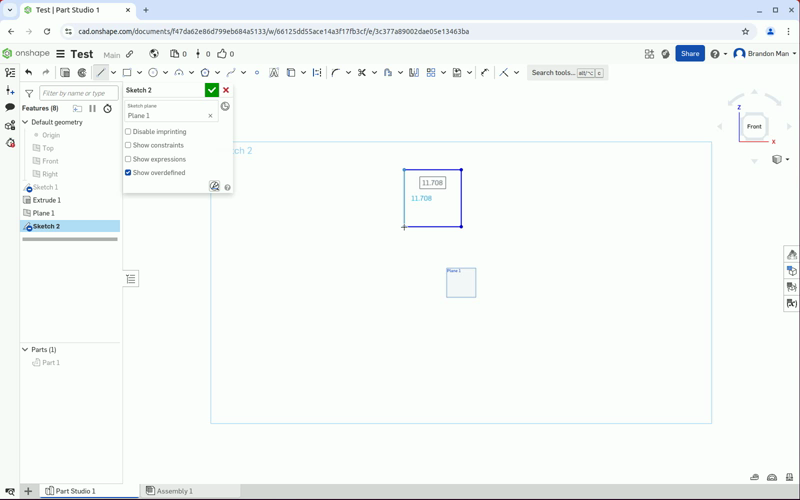
click(404, 226)
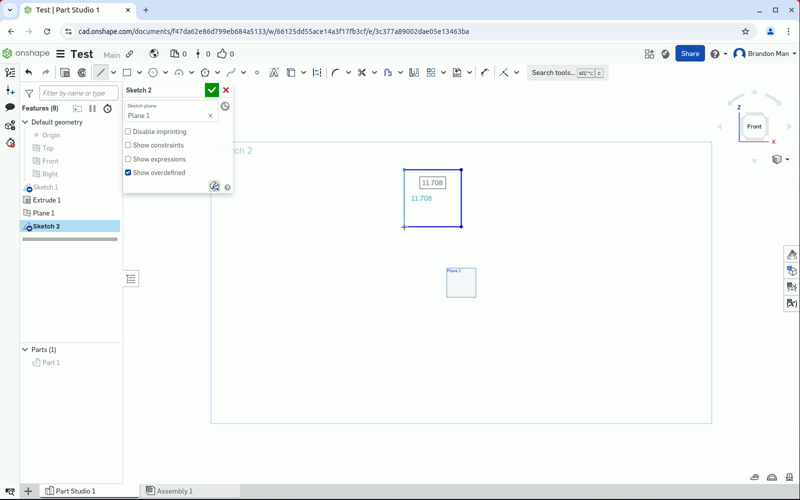
key(esc)
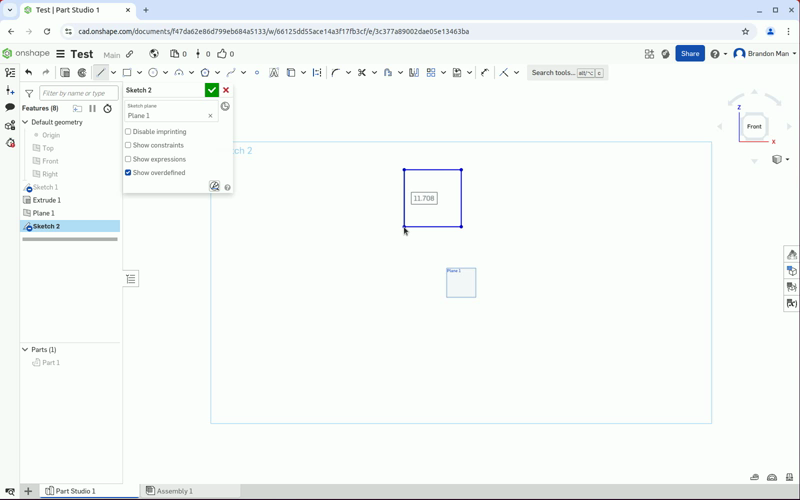
mouse_move(431, 176)
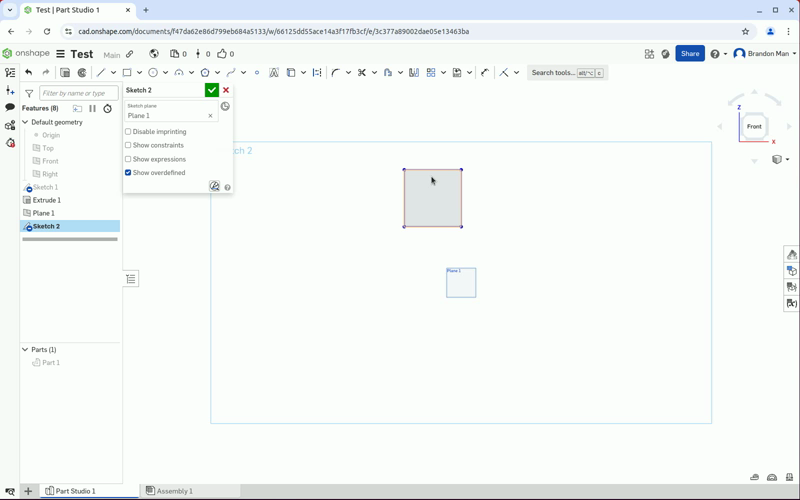
click(431, 176)
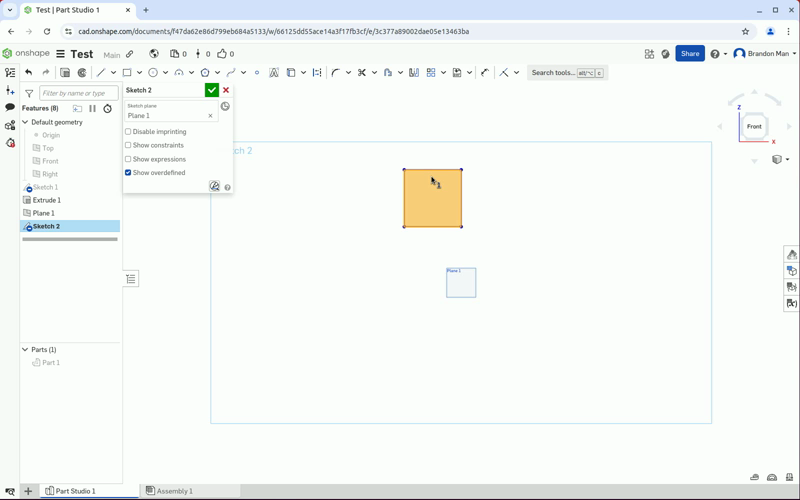
mouse_move(73, 352)
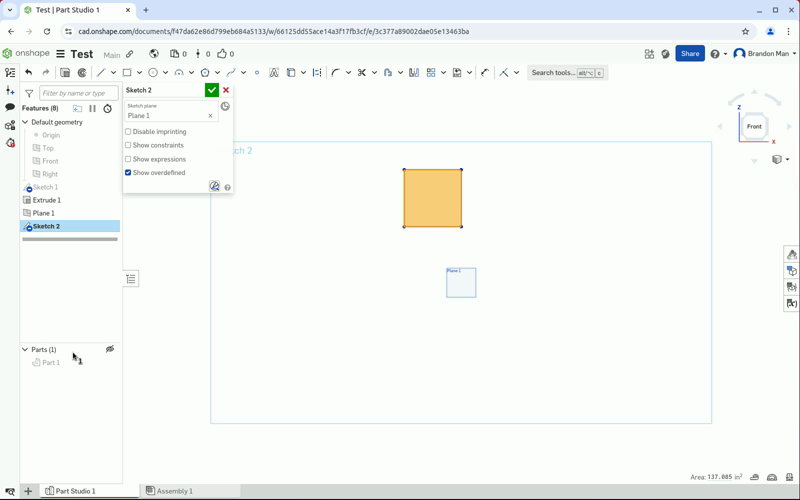
key(shift+y)
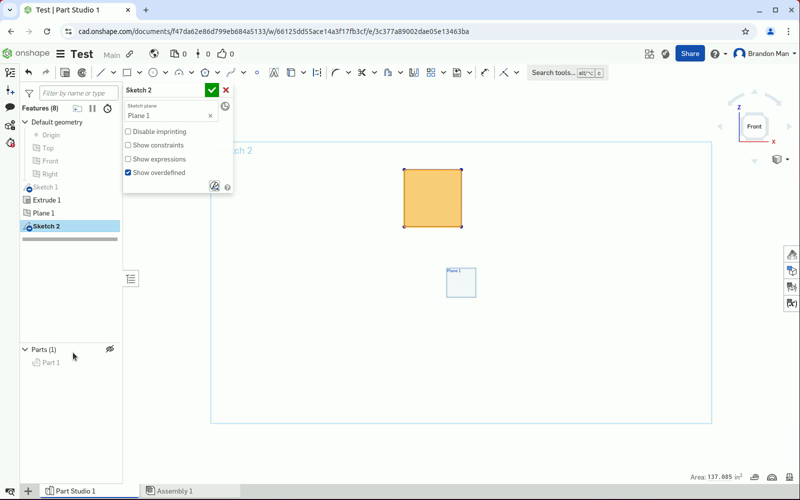
key(shift+e)
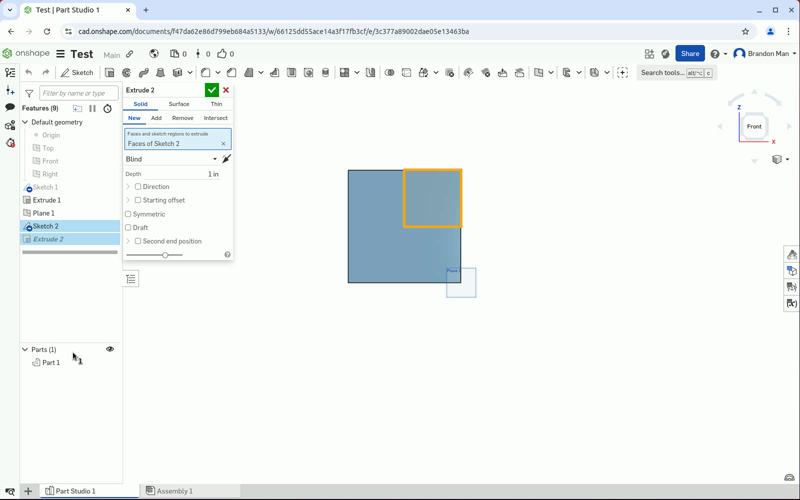
mouse_move(143, 106)
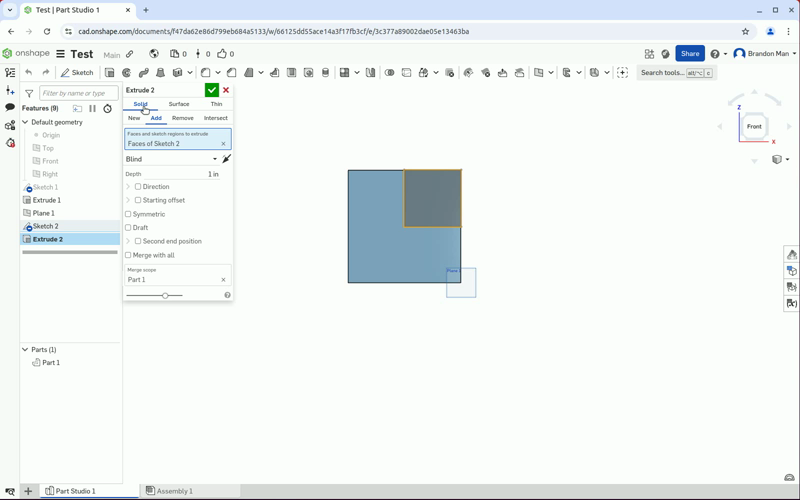
click(143, 106)
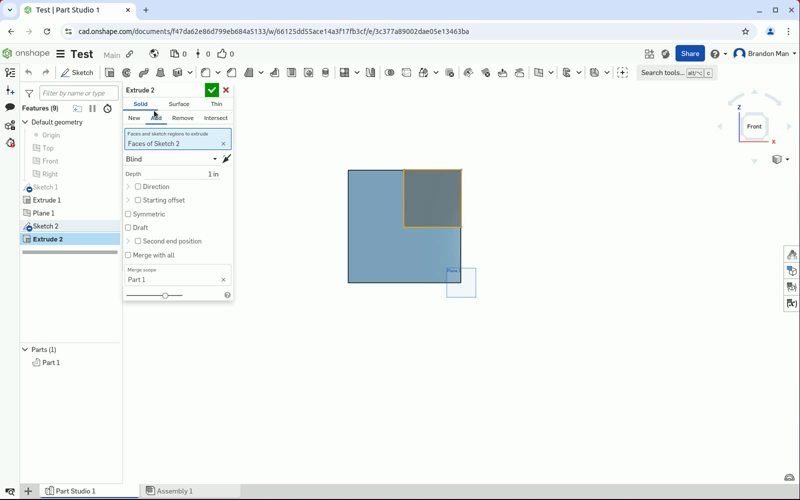
mouse_move(186, 120)
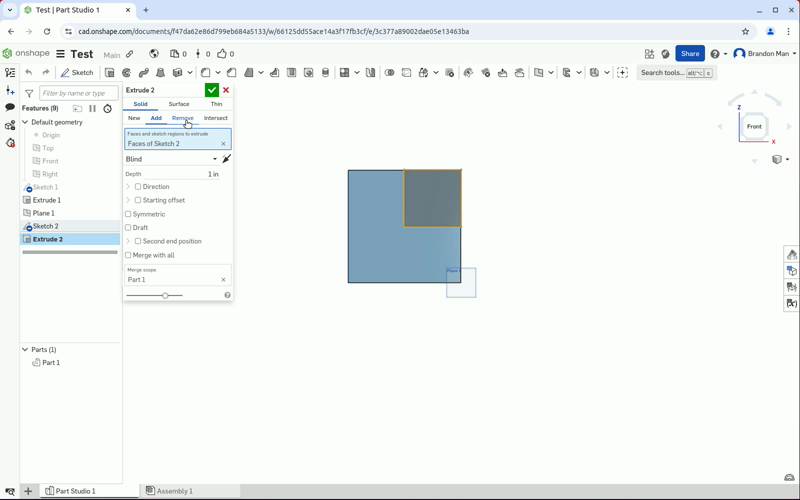
click(186, 120)
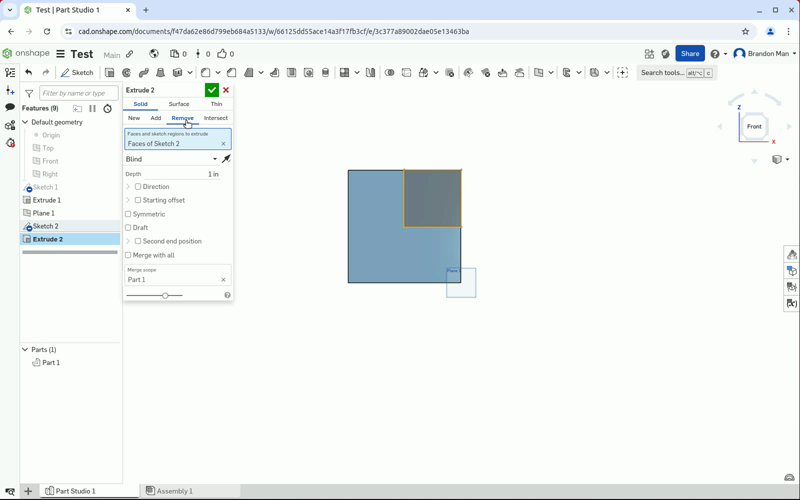
key(tab, 4)
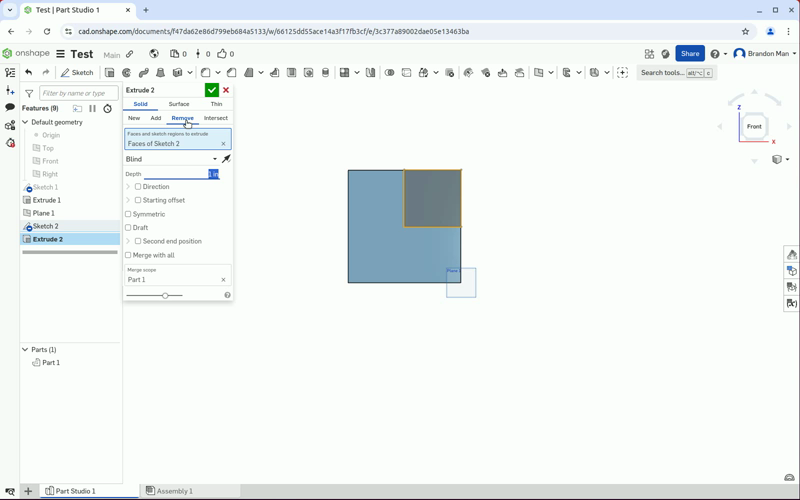
text(11.554)
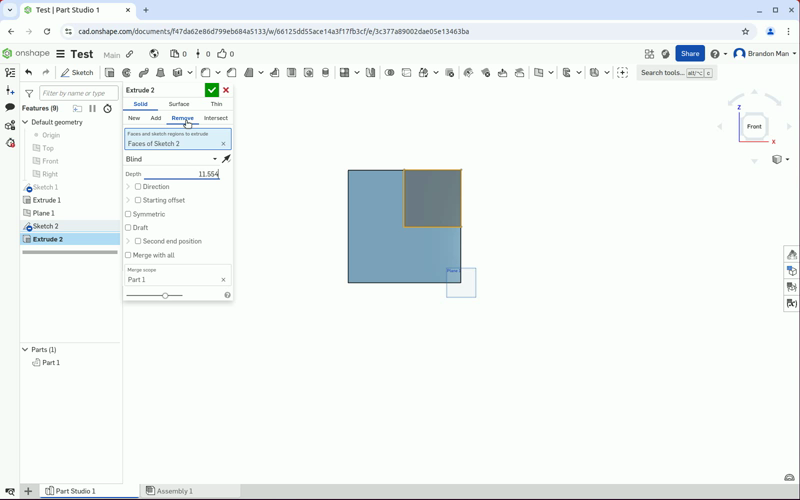
key(tab, 6)
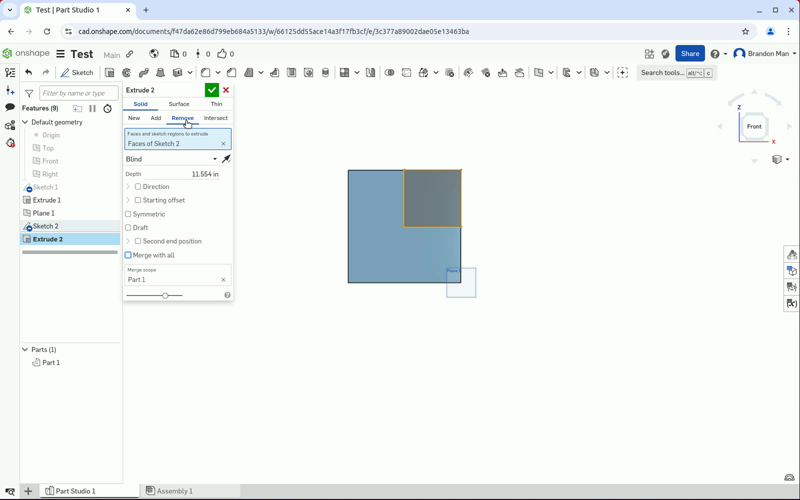
key(space)
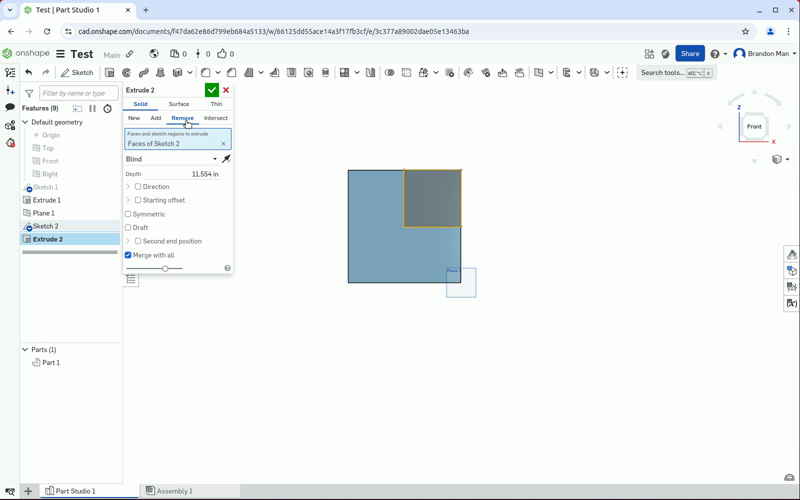
key(enter)
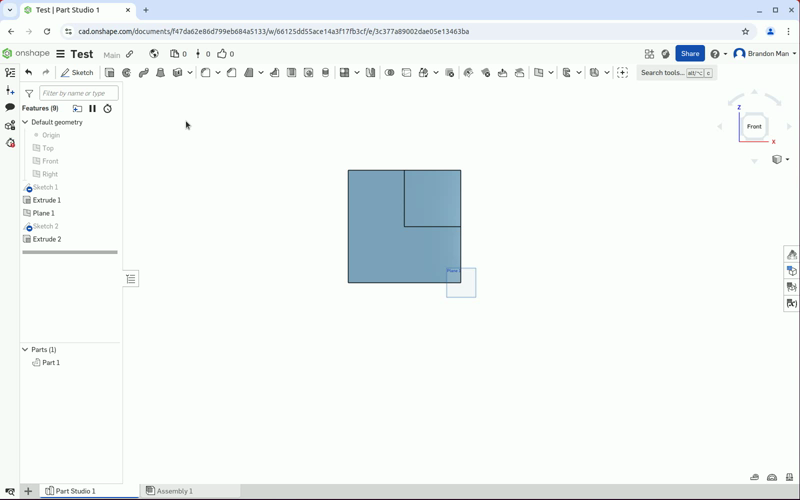
key(shift+h)
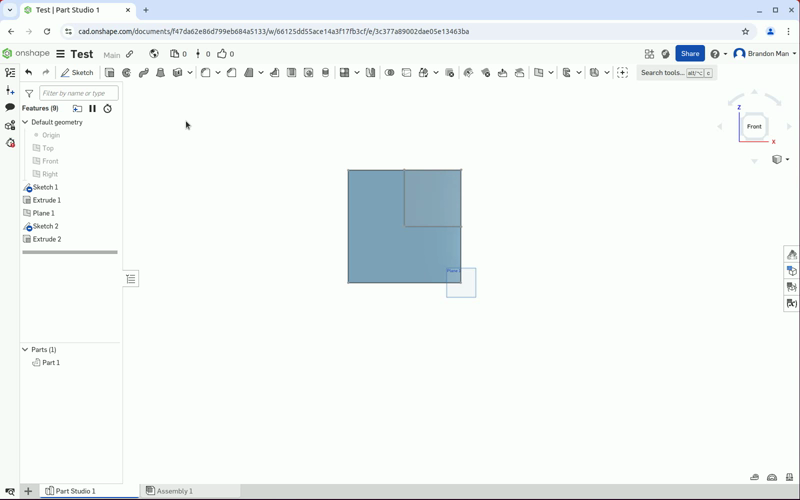
key(shift+h)
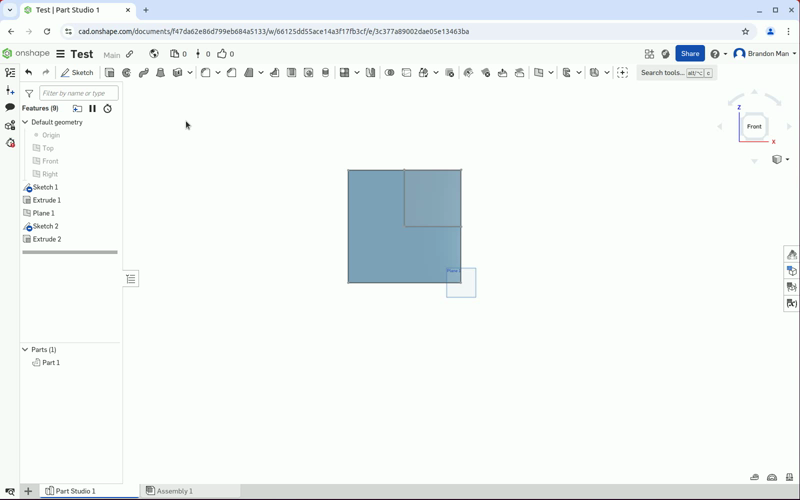
key(shift+7)
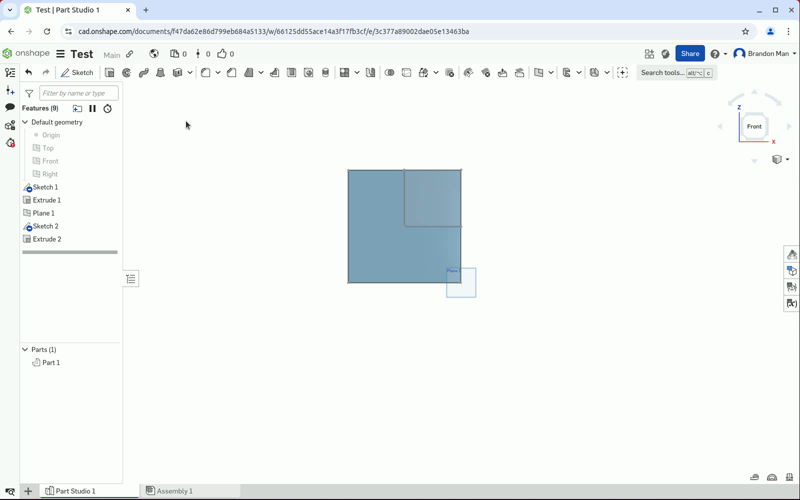
key(left, 2)
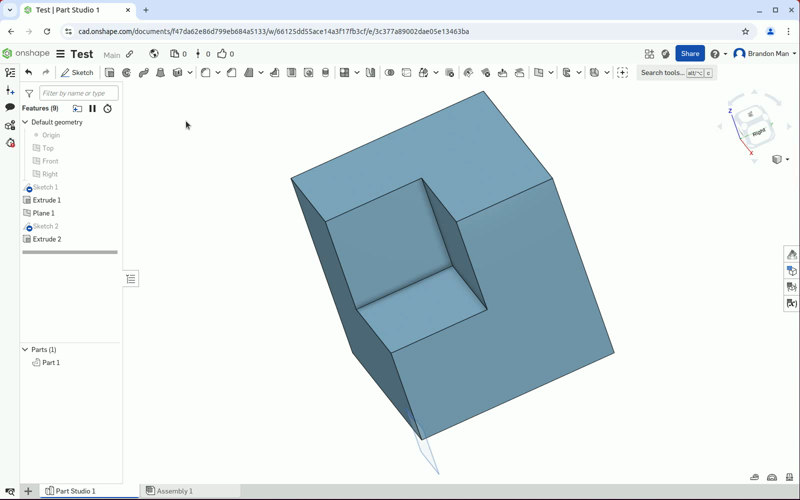
key(down, 2)
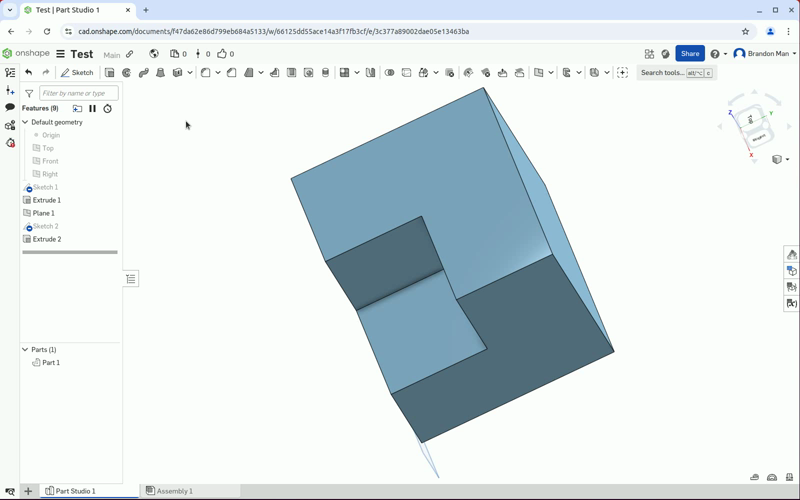
key(up, 2)
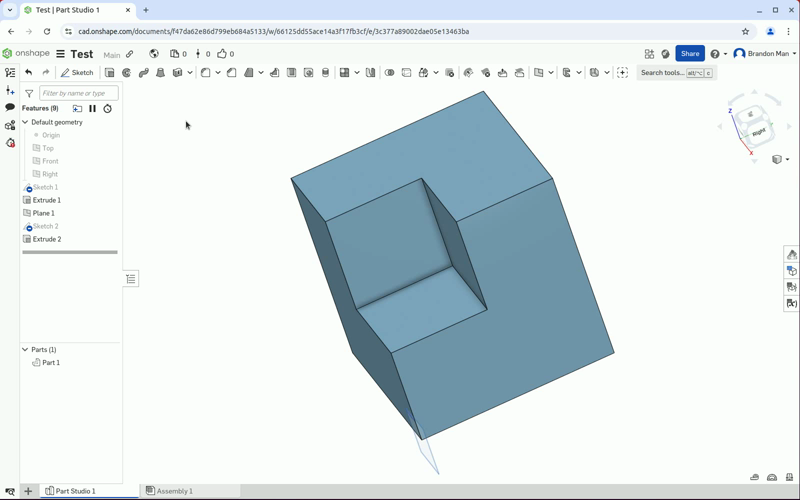
key(right, 2)
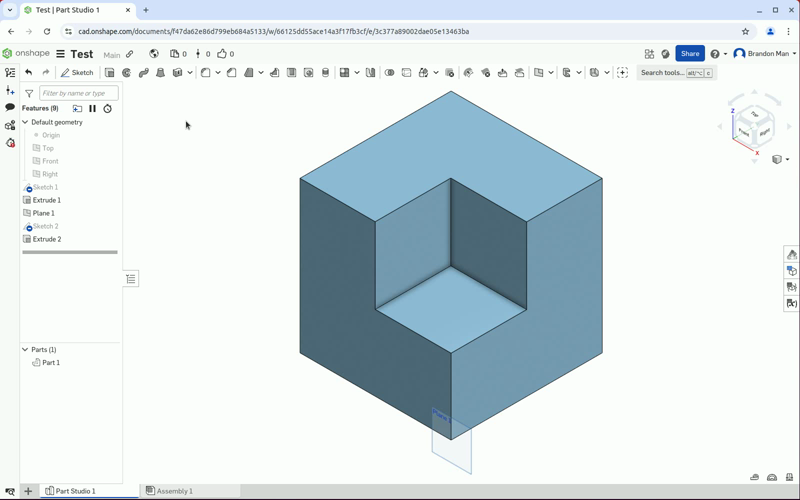
mouse_move(73, 189)
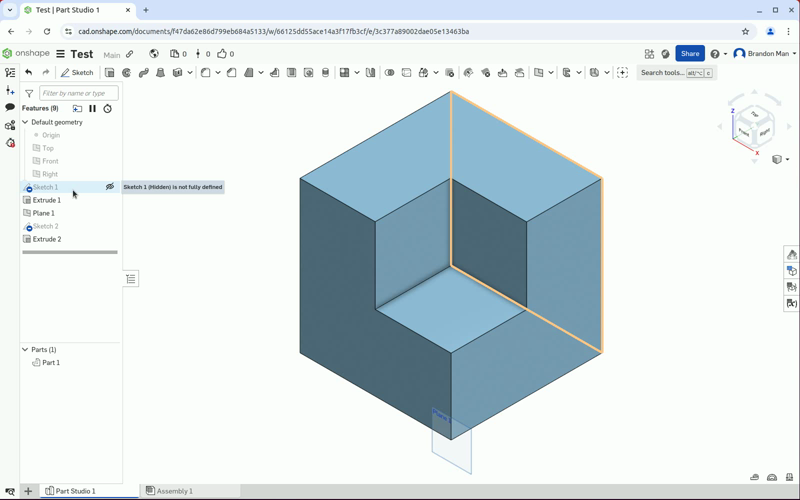
click(73, 189)